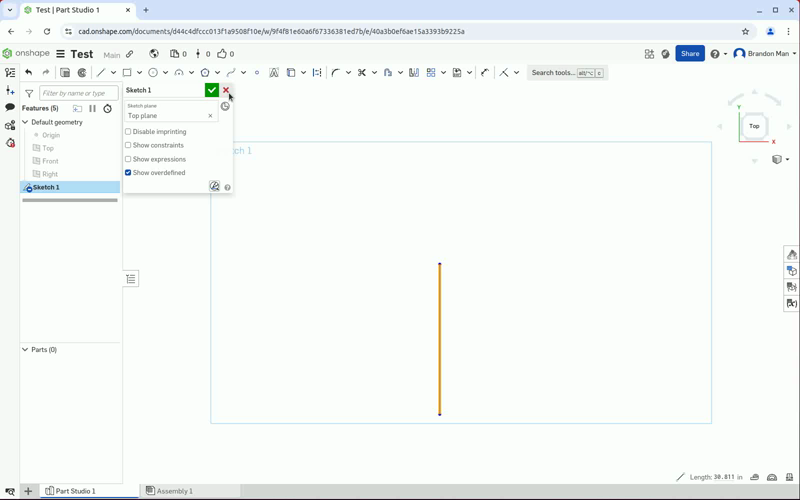
key(shift+h)
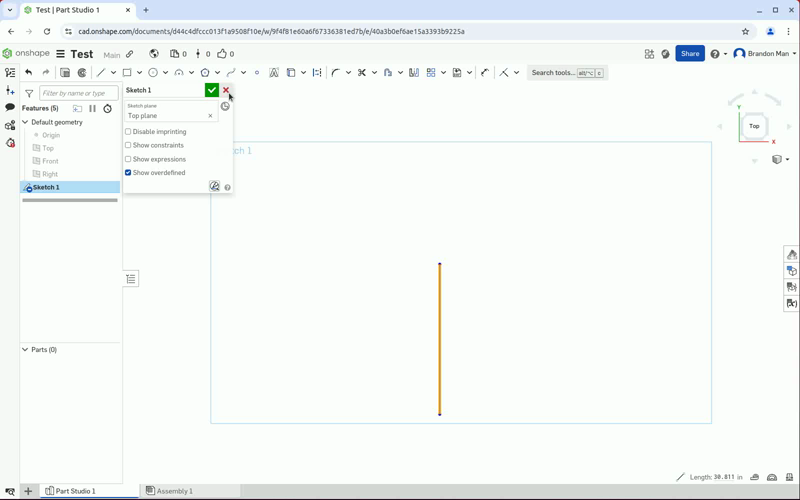
key(shift+s)
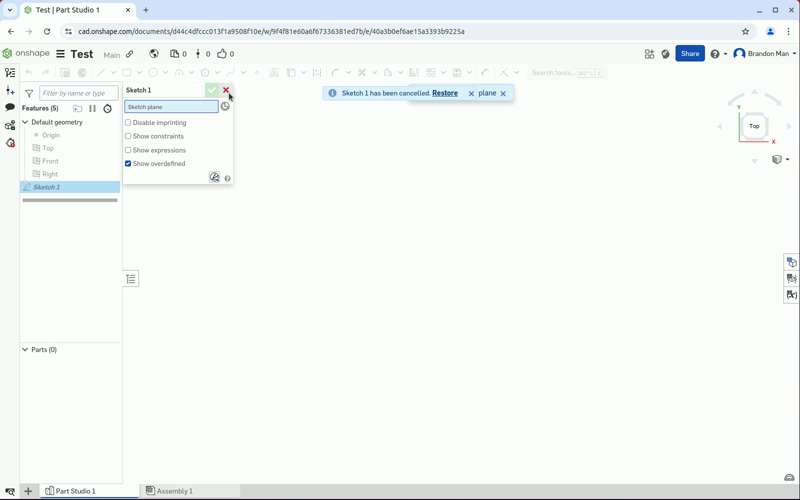
mouse_move(73, 150)
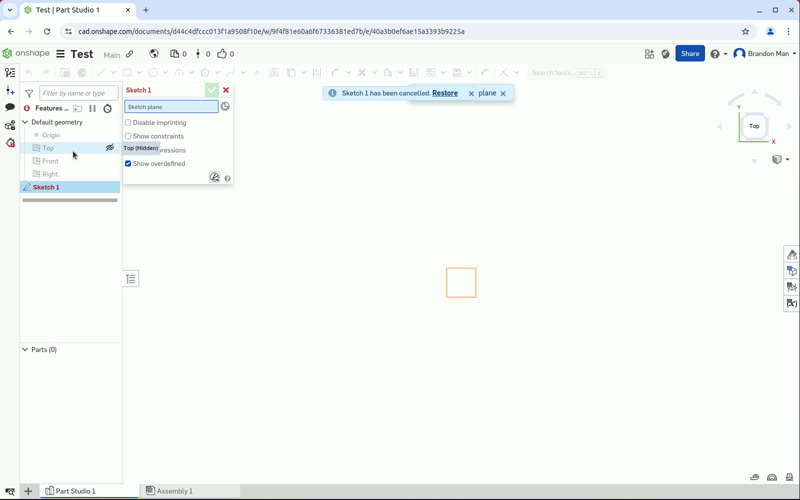
click(73, 150)
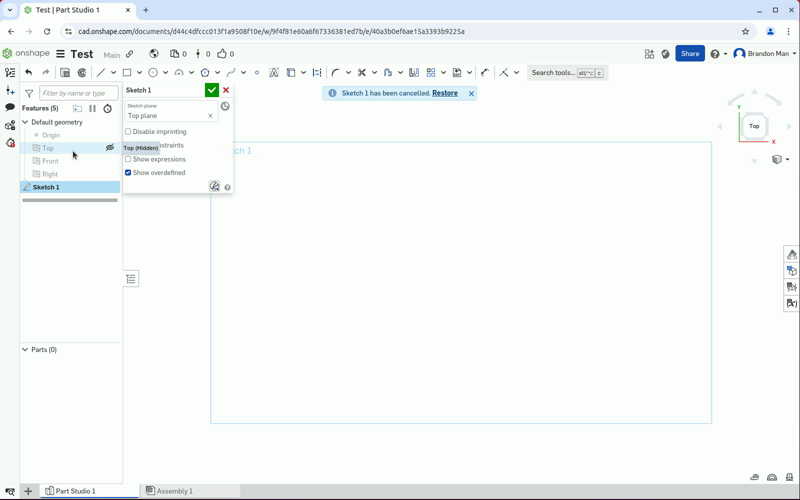
mouse_move(73, 352)
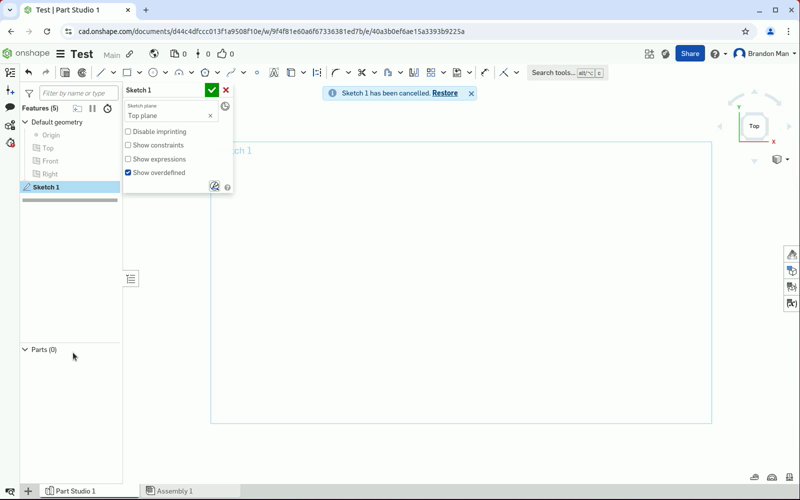
key(y)
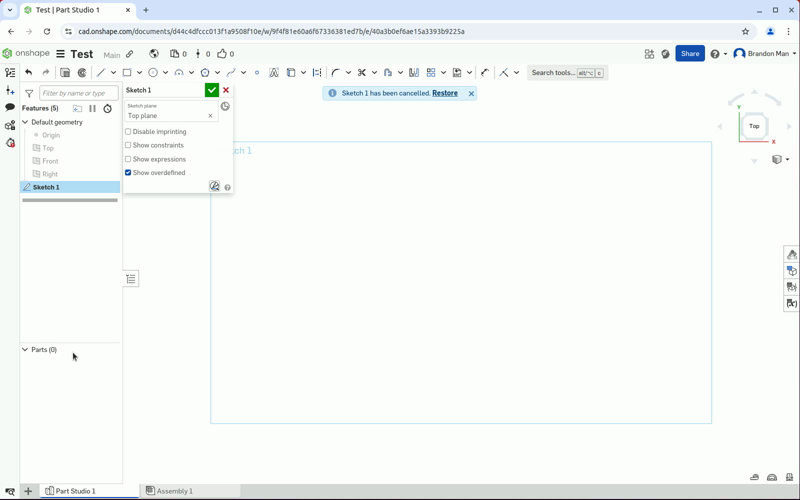
key(l)
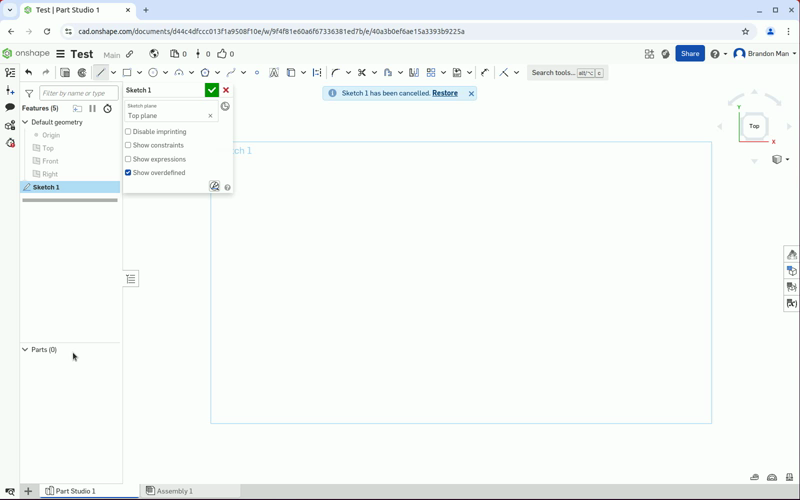
key_down(shift)
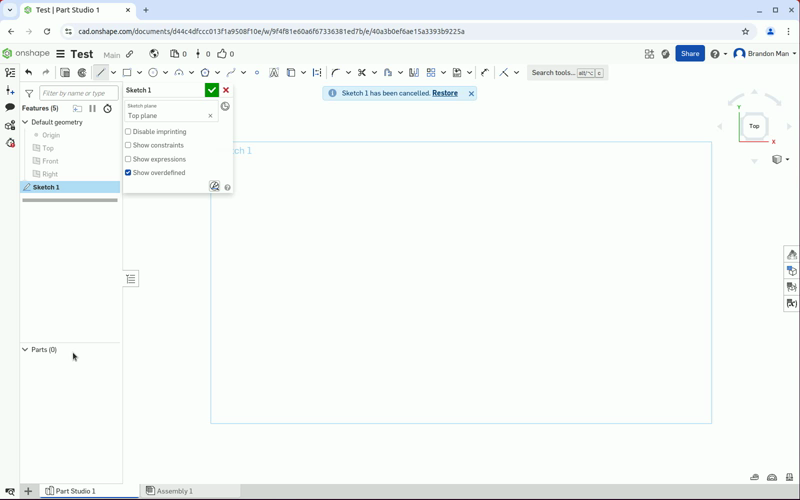
mouse_move(404, 339)
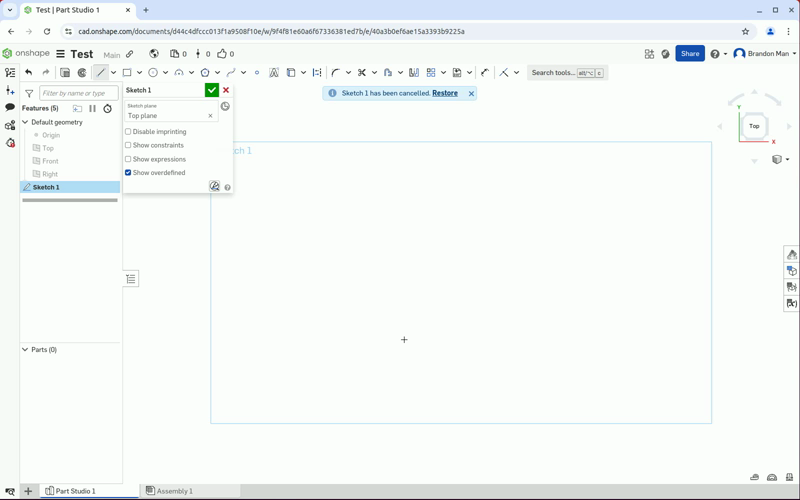
click(404, 339)
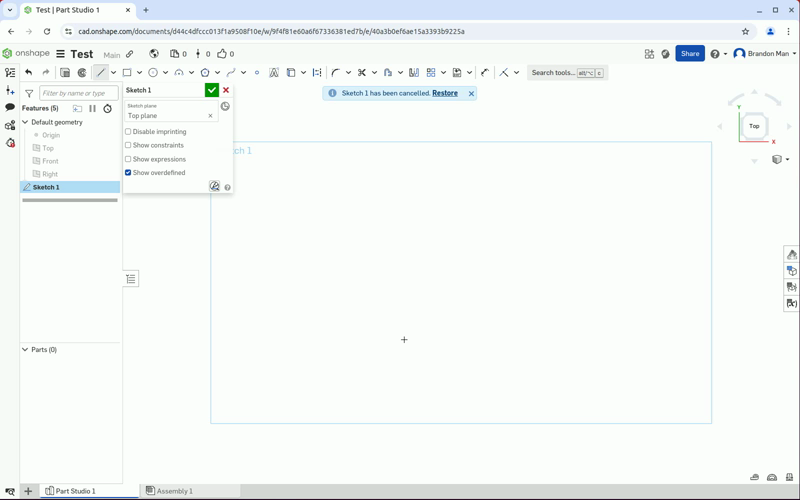
key_up(shift)
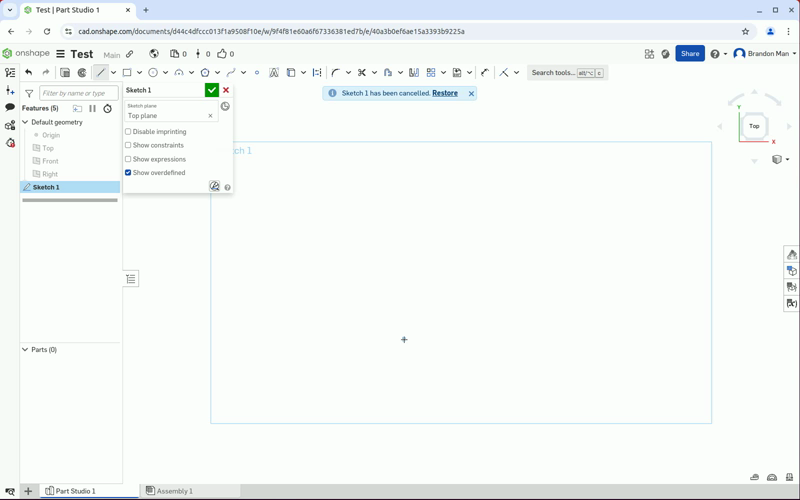
key_down(shift)
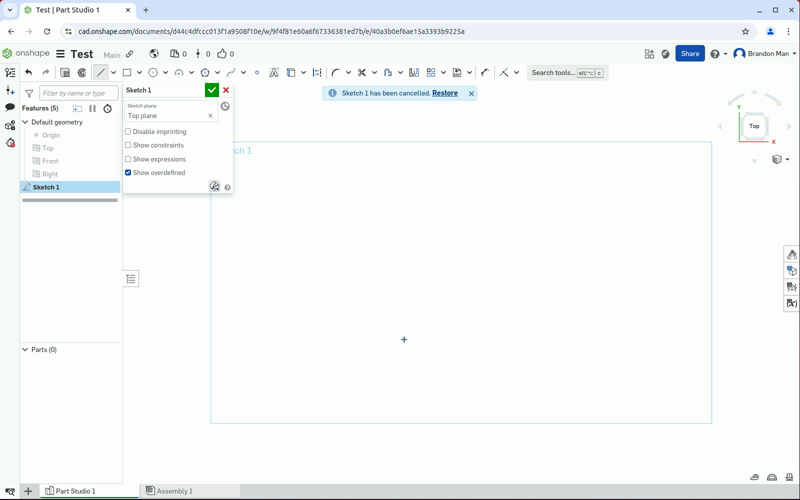
mouse_move(516, 339)
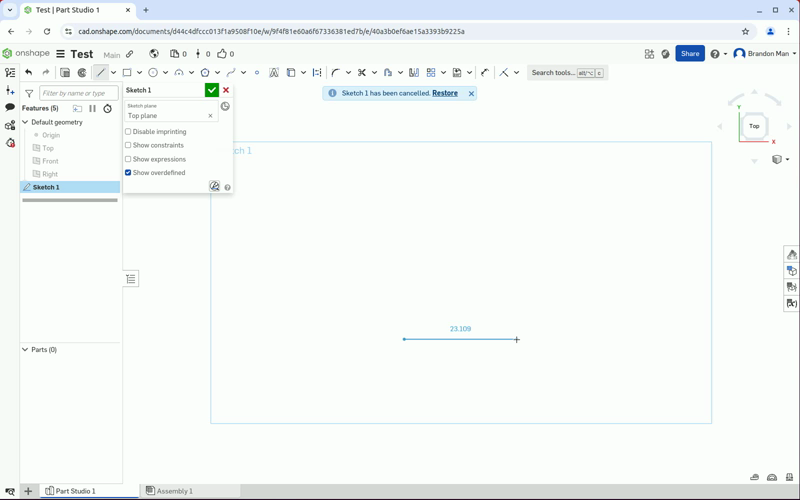
click(516, 339)
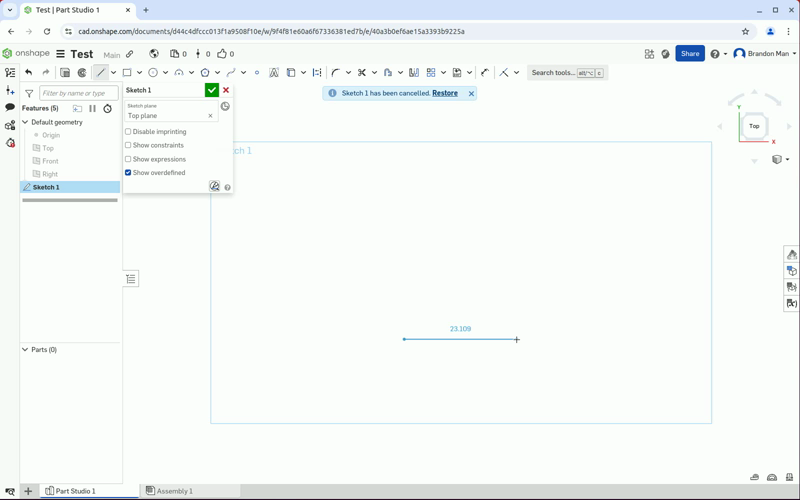
key_up(shift)
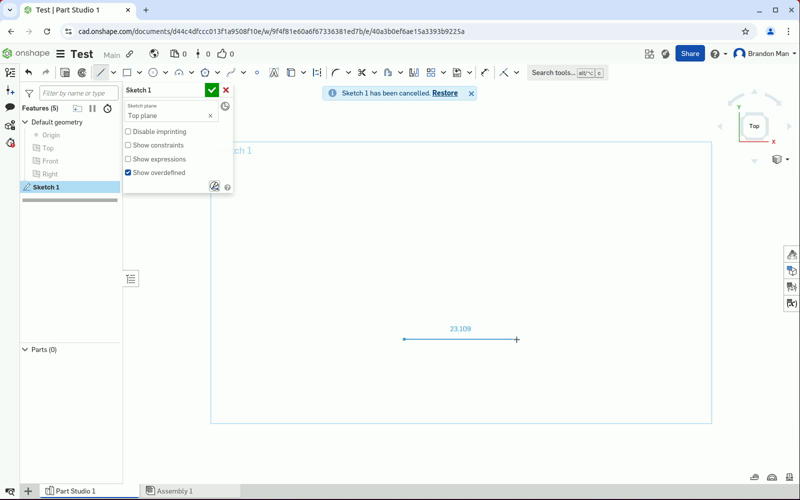
key_down(shift)
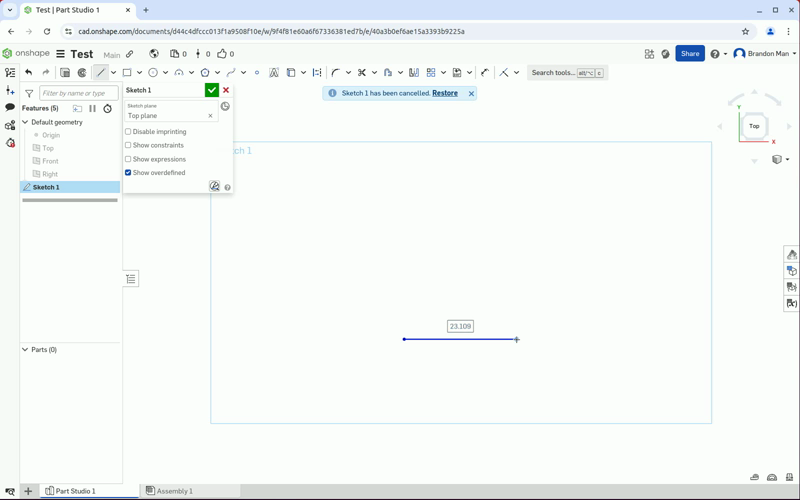
mouse_move(516, 226)
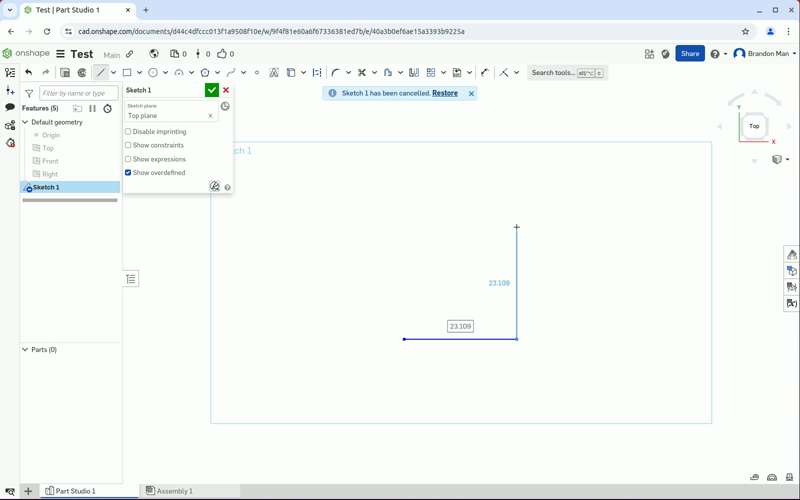
click(516, 226)
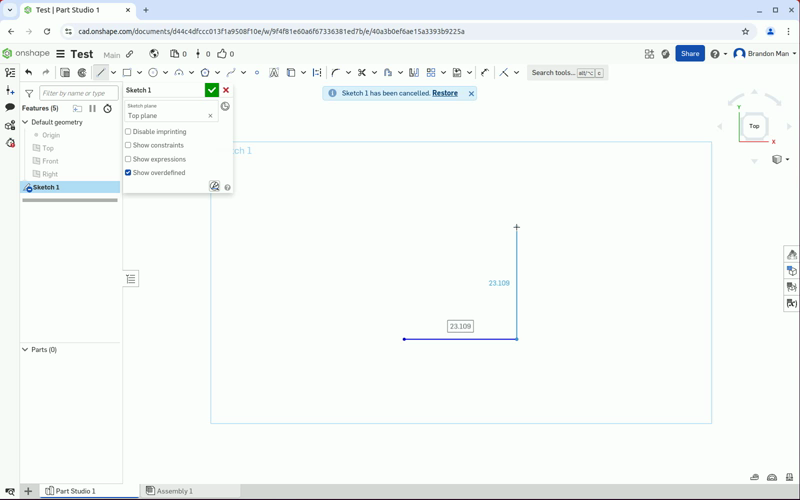
key_up(shift)
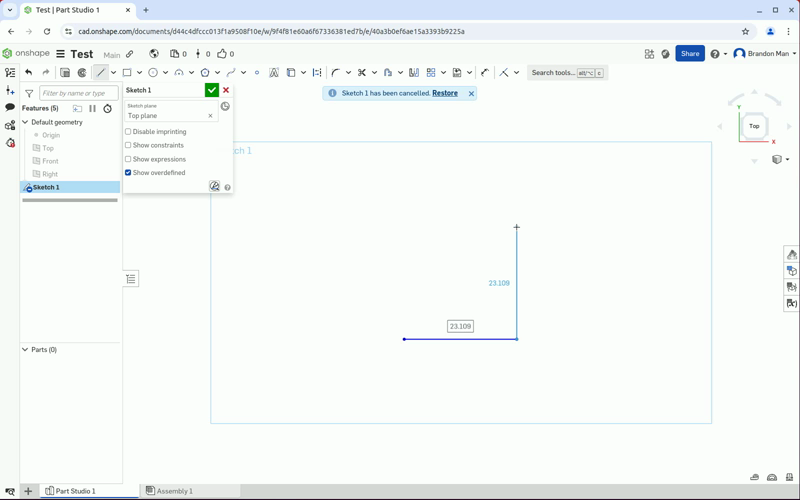
key_down(shift)
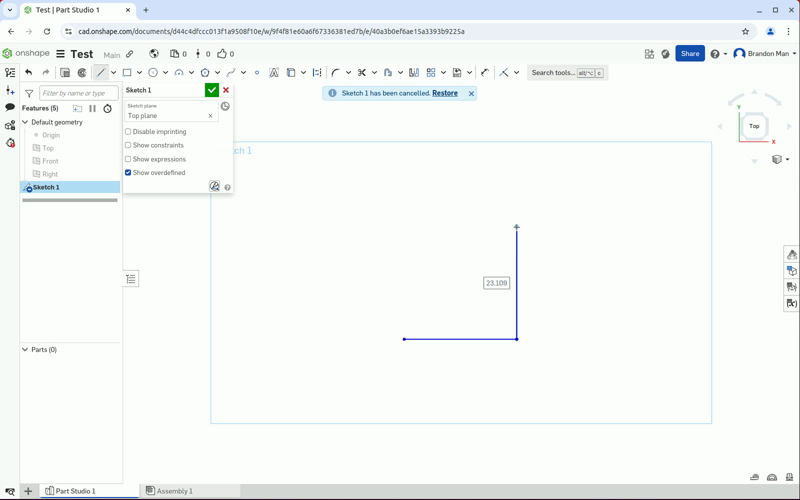
mouse_move(404, 226)
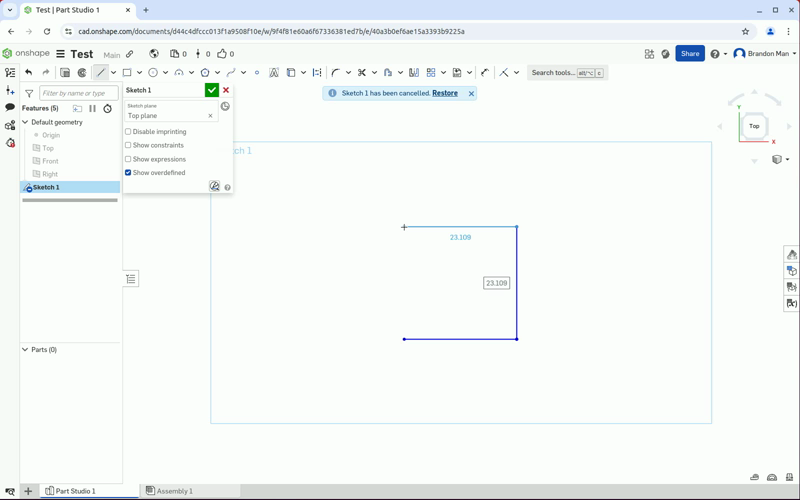
click(404, 226)
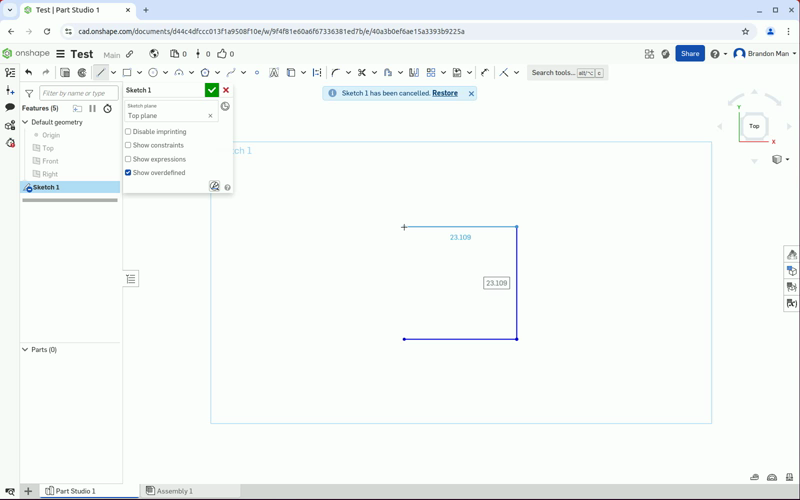
key_up(shift)
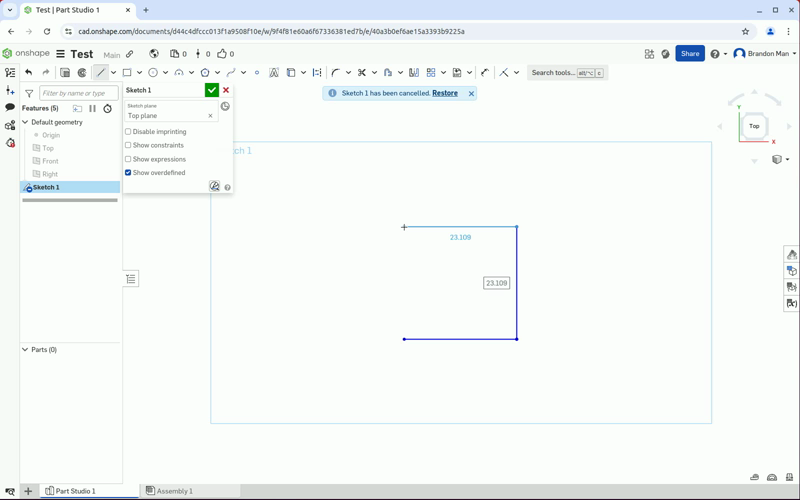
key_down(shift)
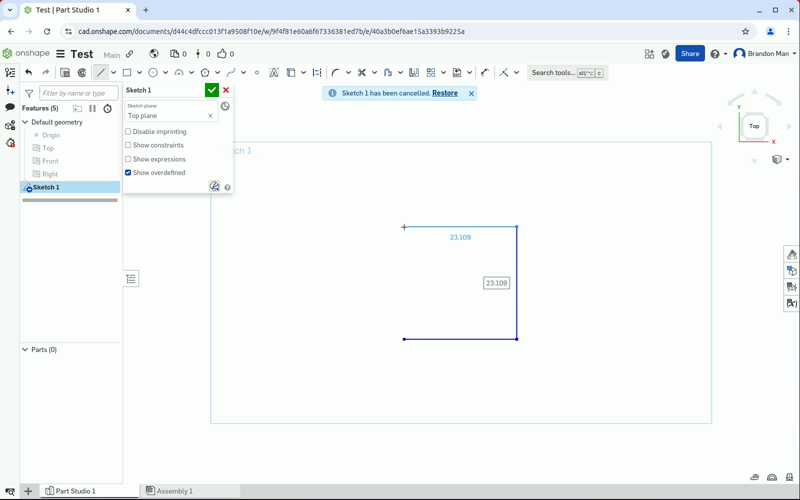
mouse_move(404, 339)
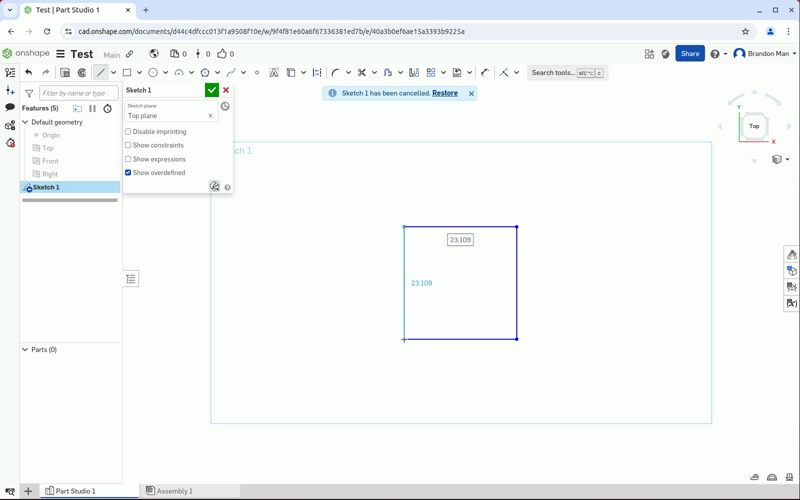
key_up(shift)
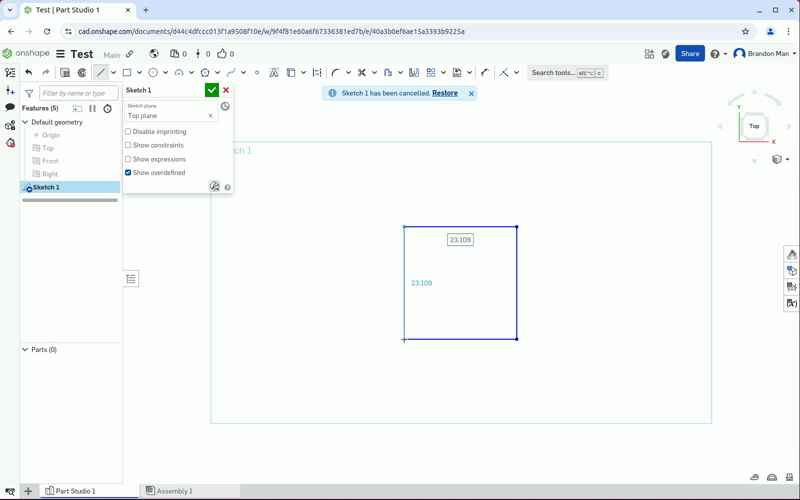
click(404, 339)
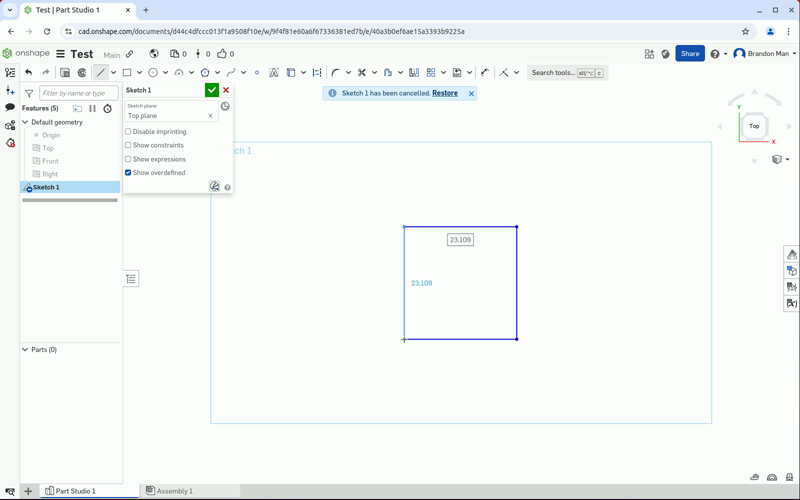
key(esc)
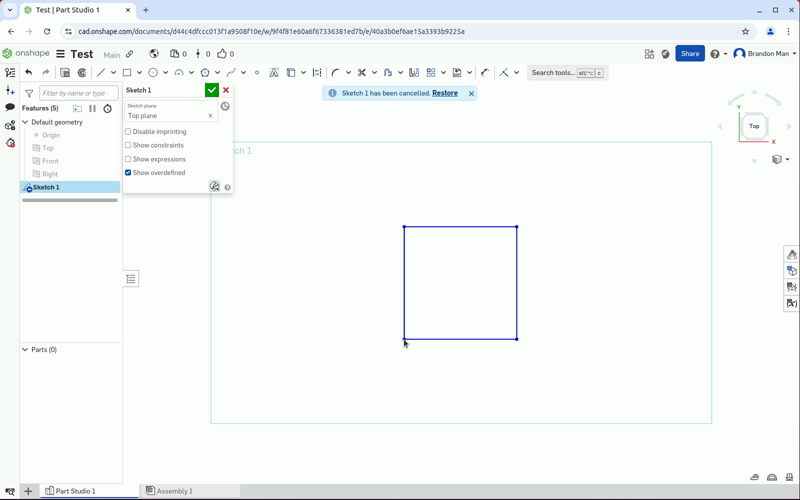
mouse_move(452, 281)
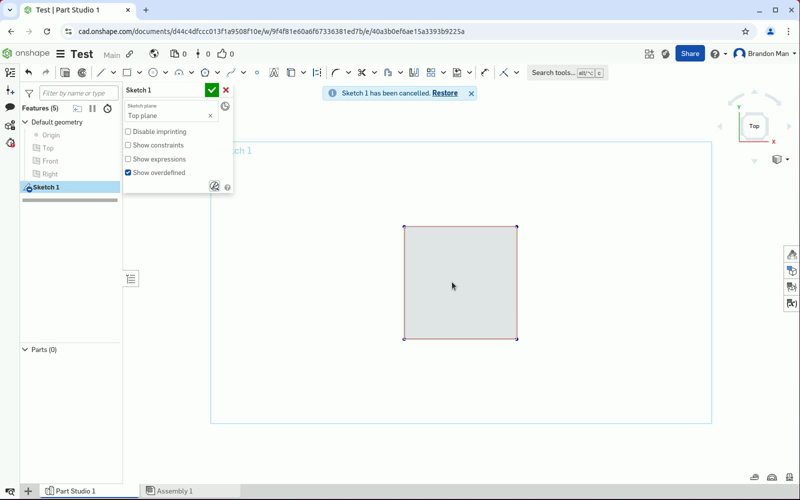
click(452, 281)
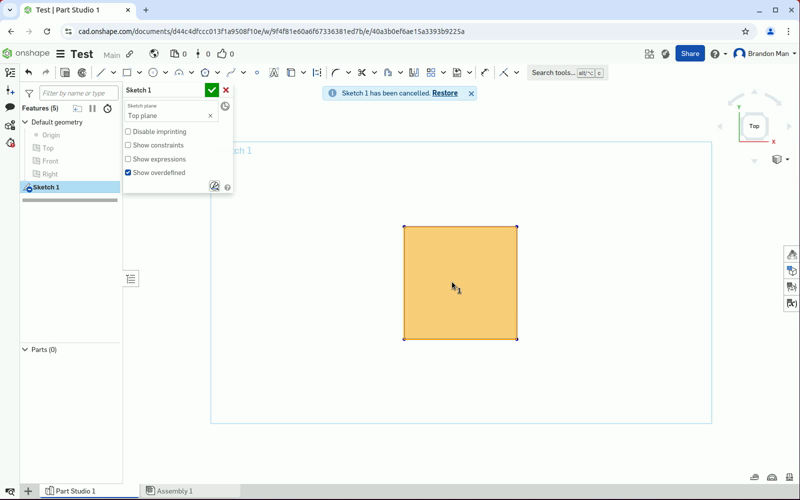
mouse_move(73, 352)
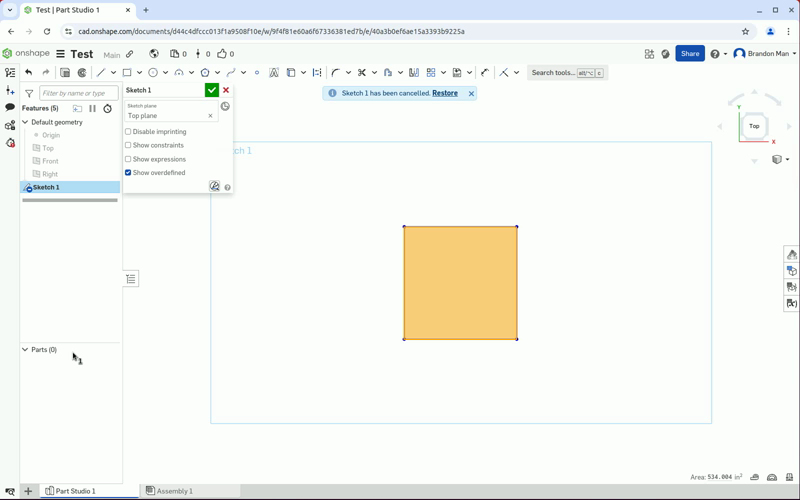
key(shift+y)
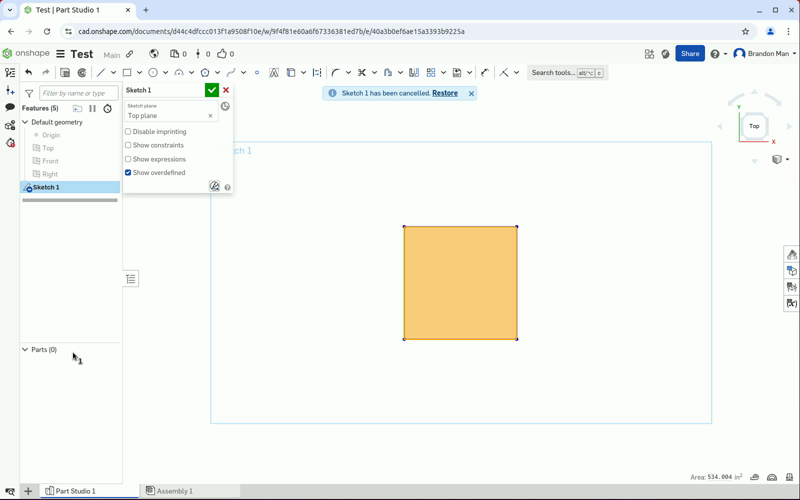
key(shift+e)
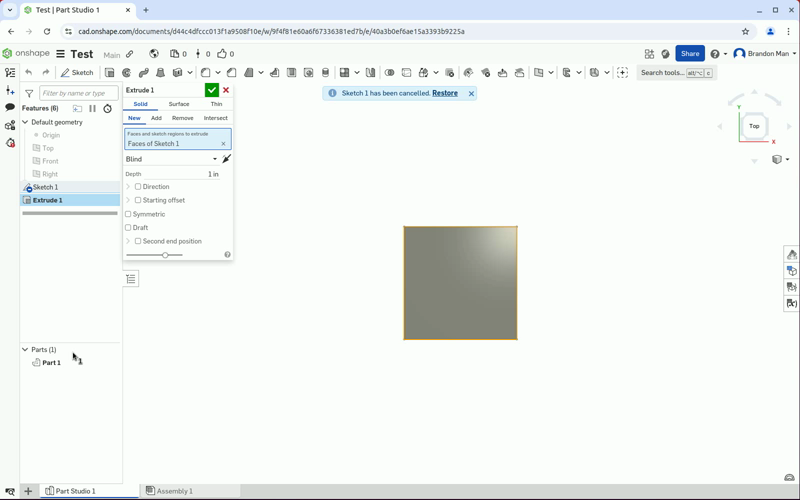
mouse_move(143, 106)
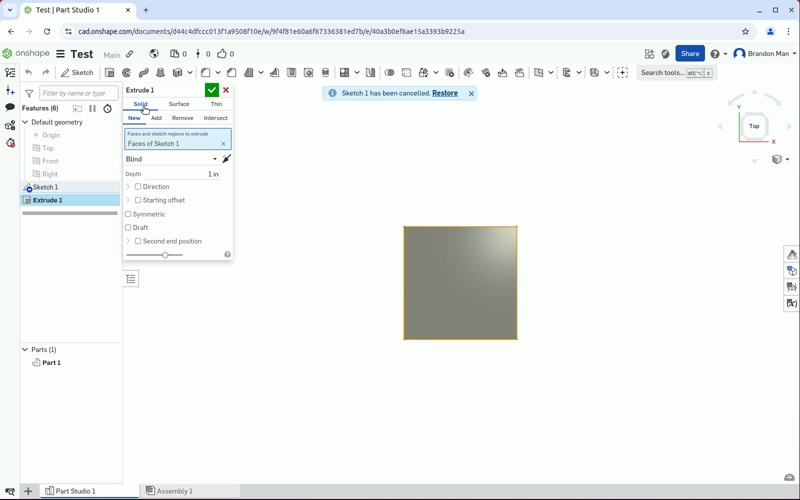
click(143, 106)
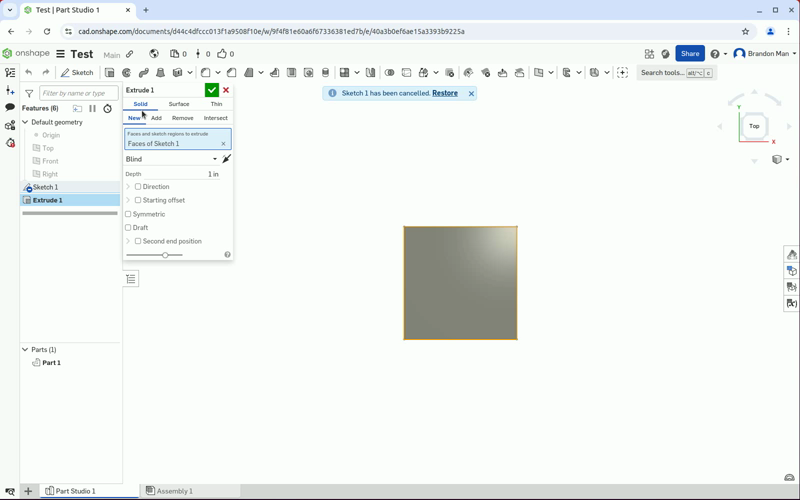
mouse_move(137, 120)
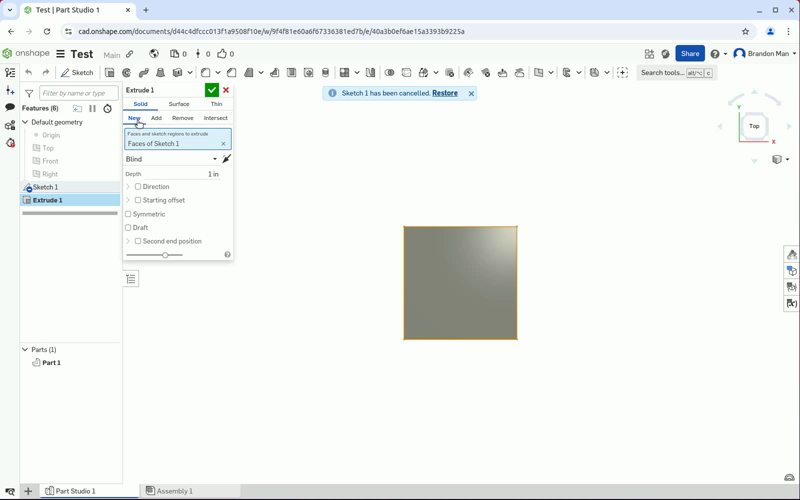
click(137, 120)
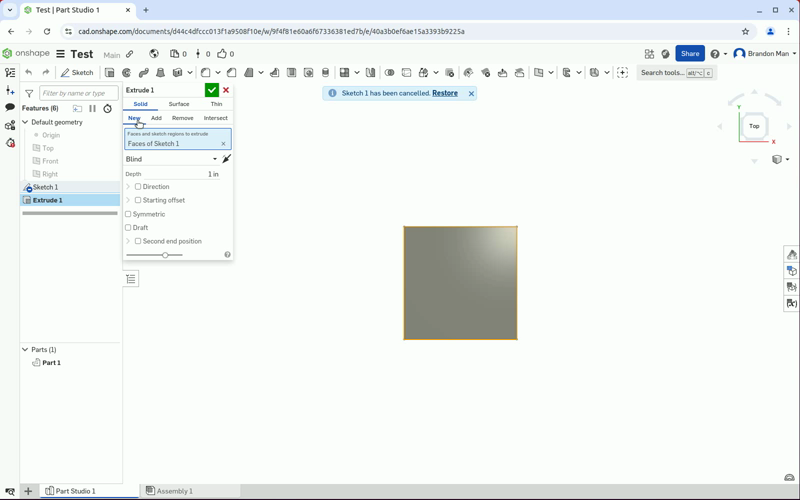
key(tab, 4)
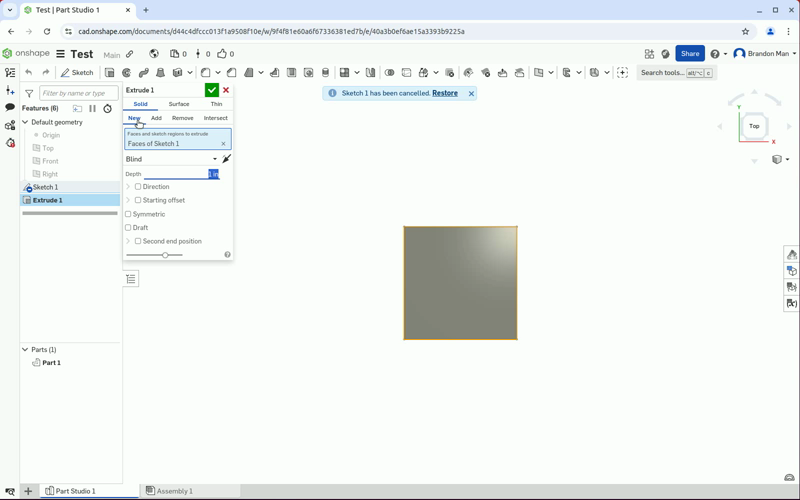
text(23.108)
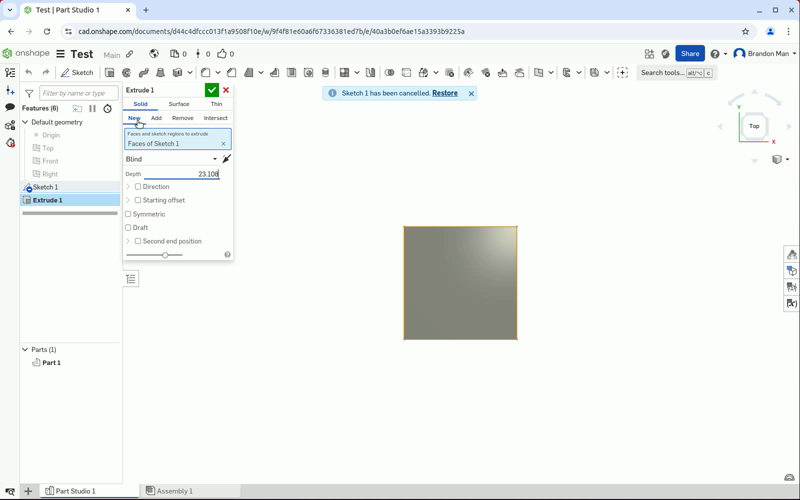
key(enter)
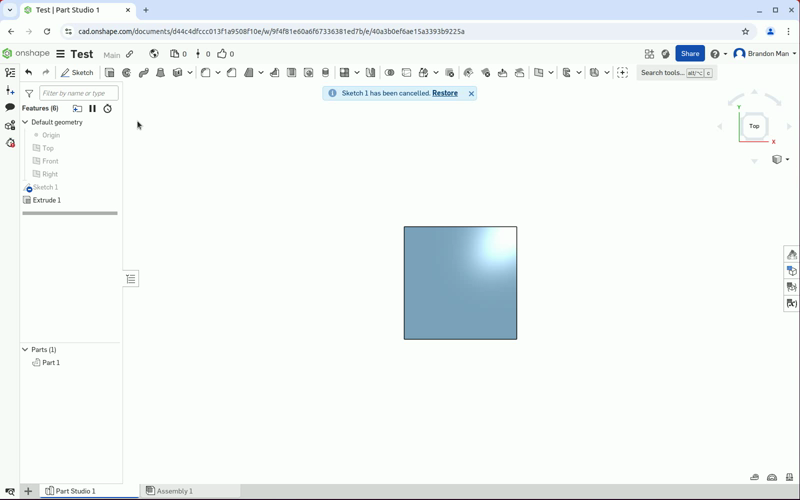
key(shift+h)
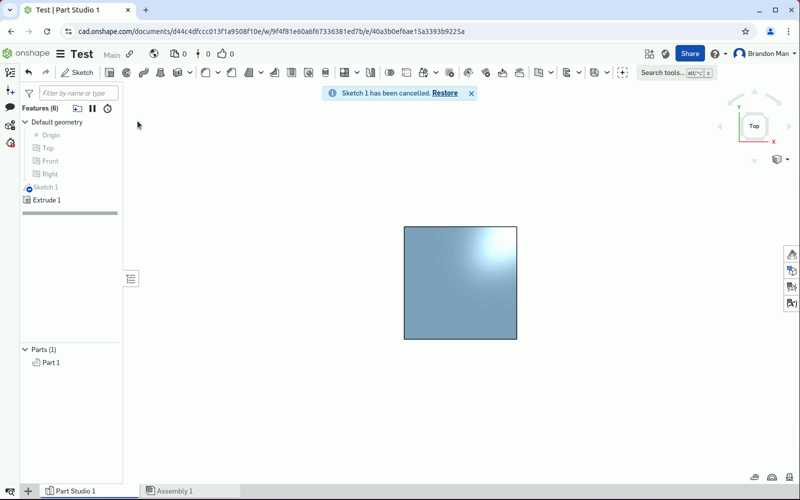
key(shift+h)
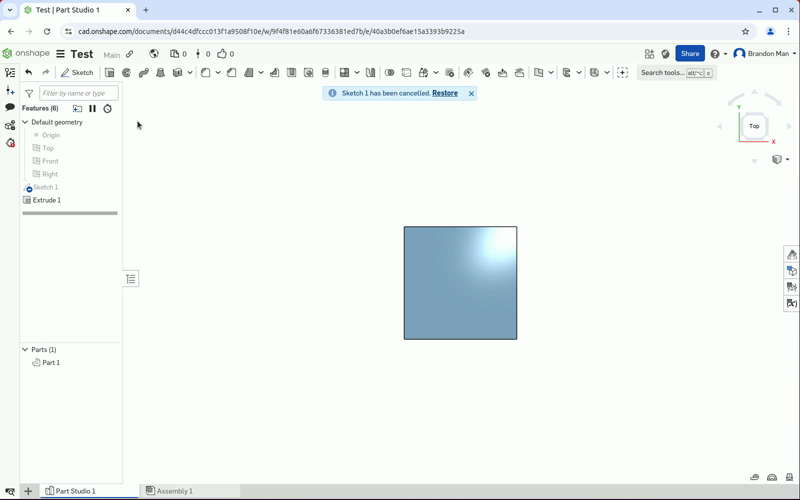
mouse_move(73, 189)
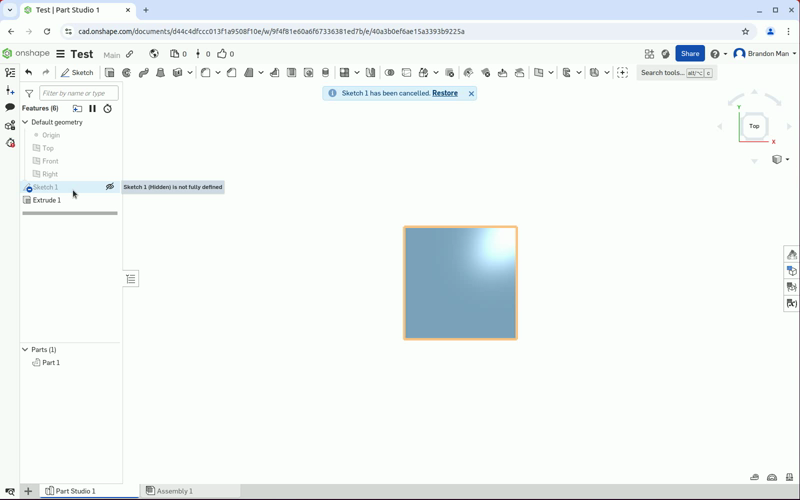
click(73, 189)
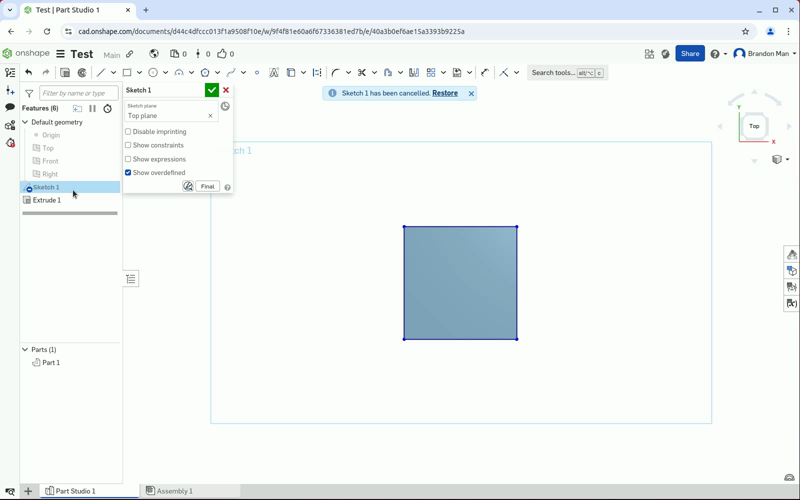
mouse_move(229, 92)
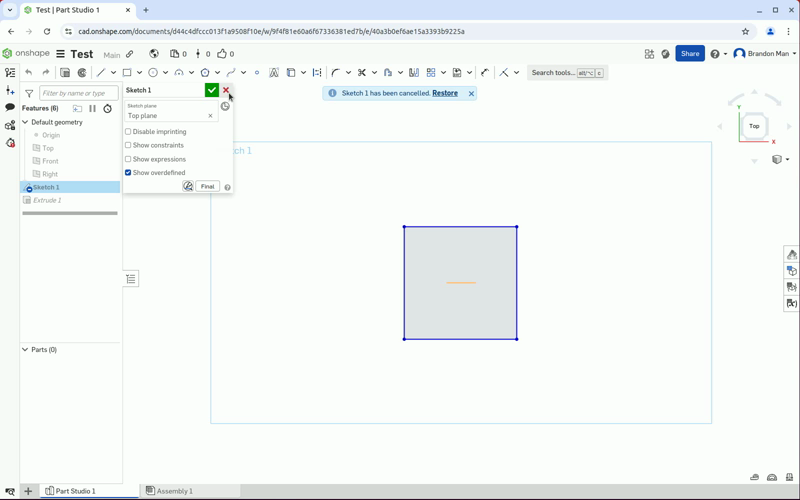
click(229, 92)
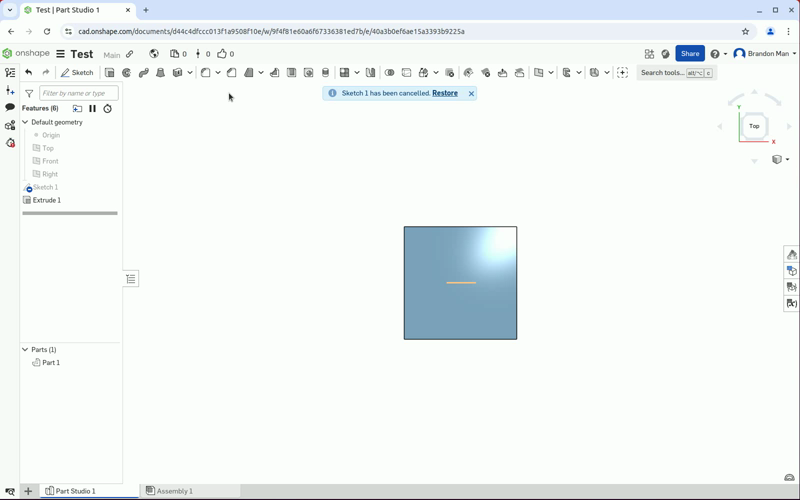
mouse_move(541, 75)
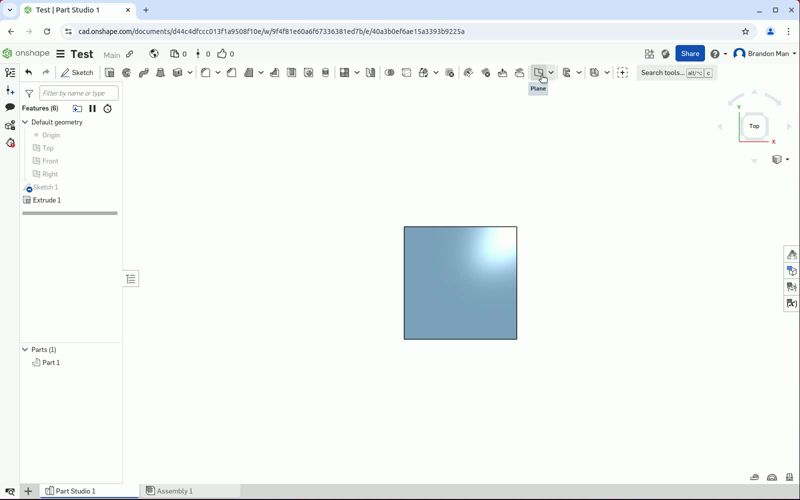
click(541, 75)
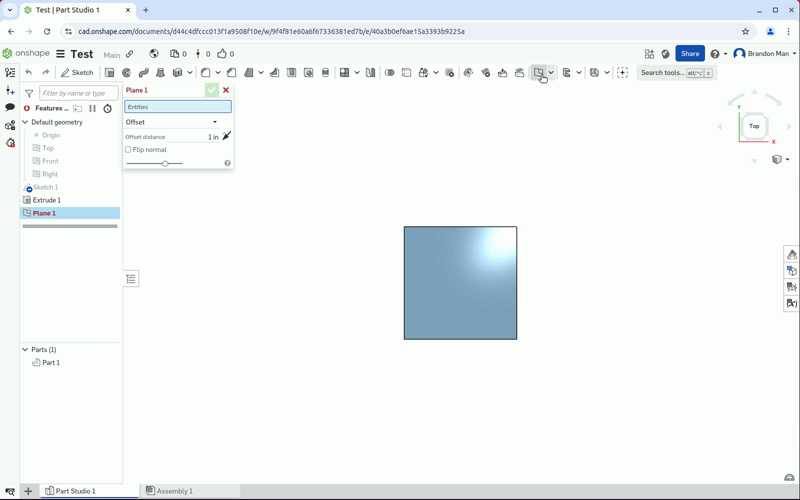
mouse_move(73, 150)
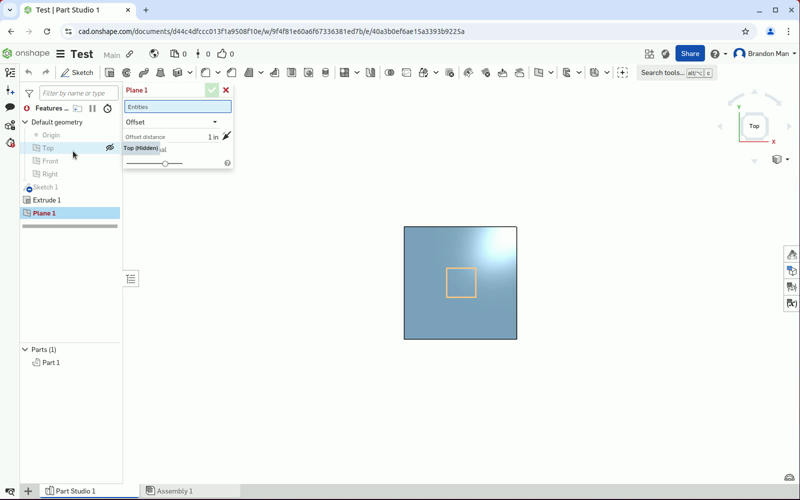
click(73, 150)
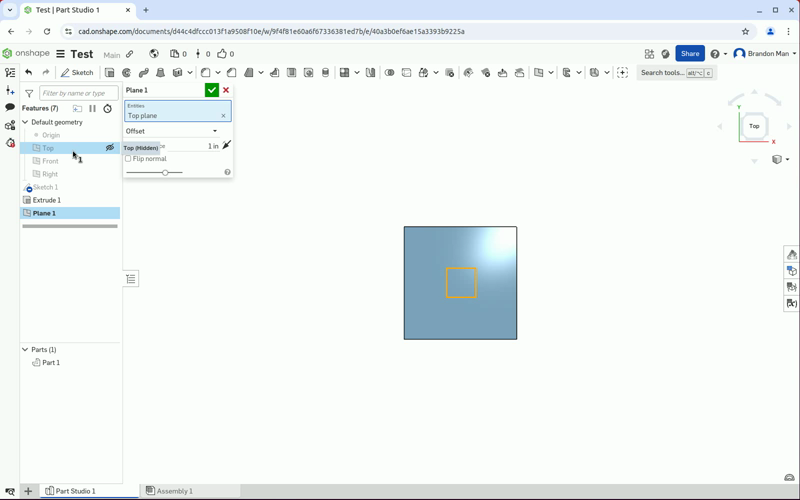
key(tab, 2)
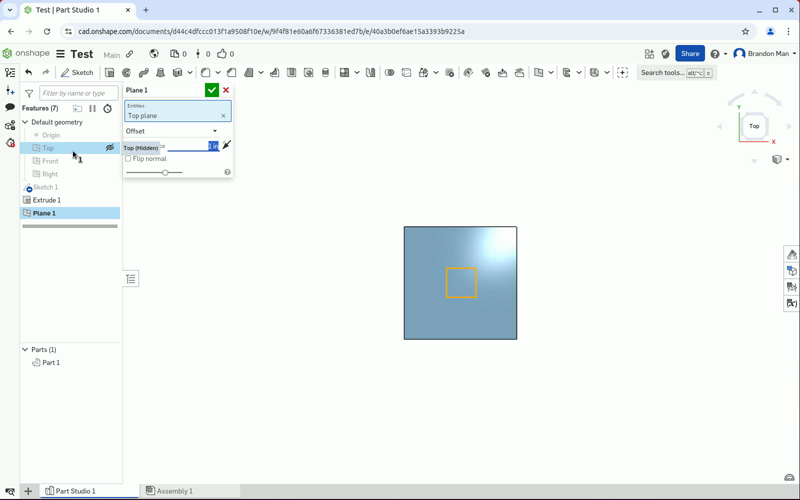
text(23.108)
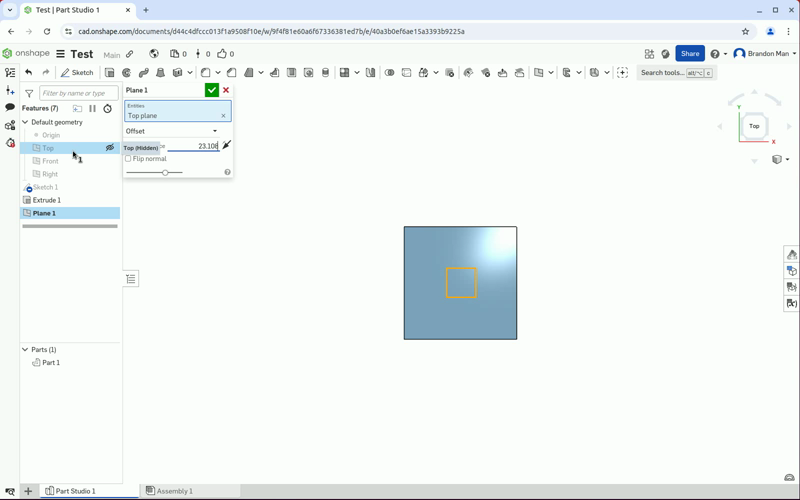
key(enter, 2)
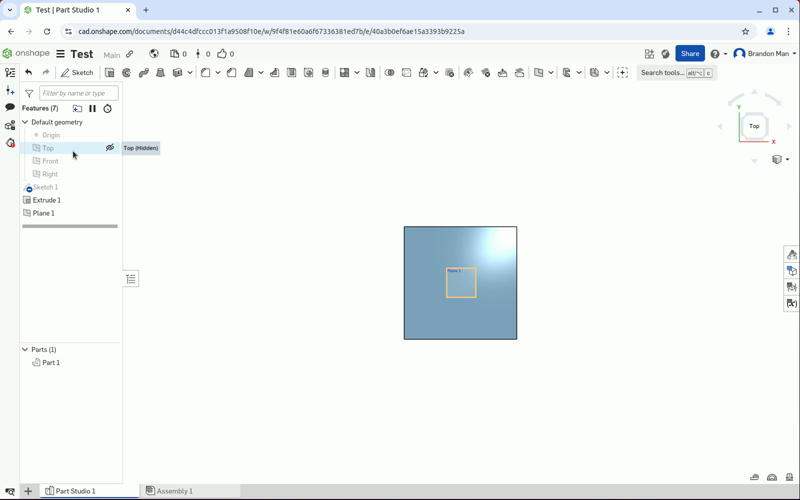
key(shift+s)
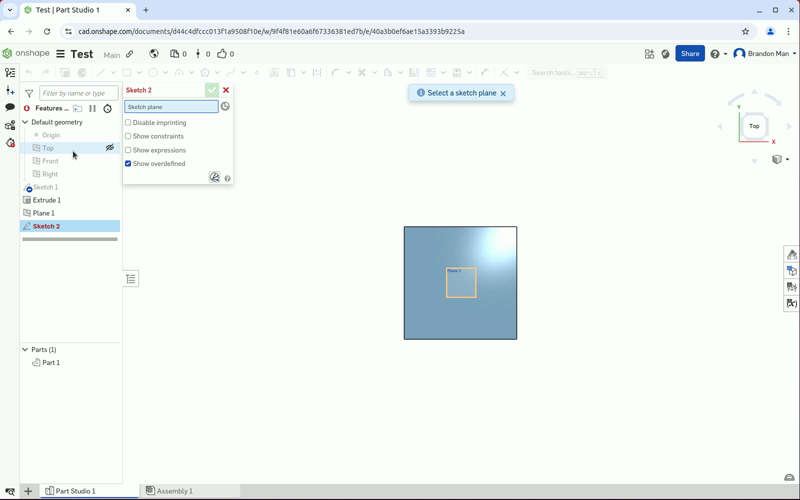
mouse_move(73, 215)
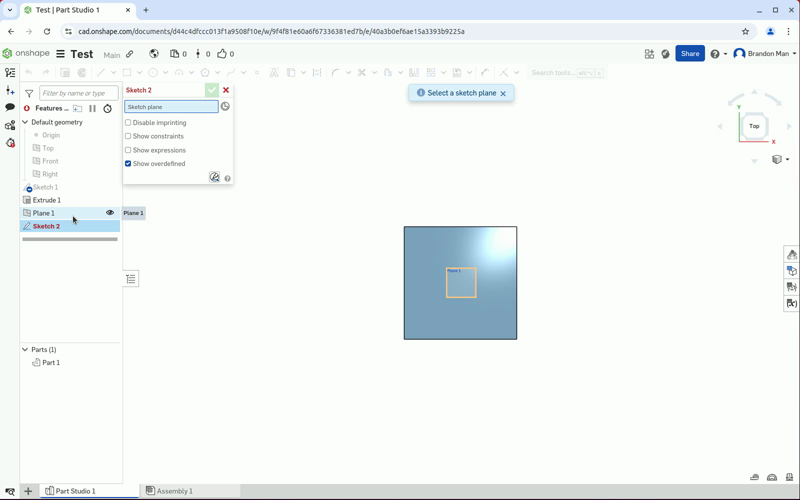
click(73, 215)
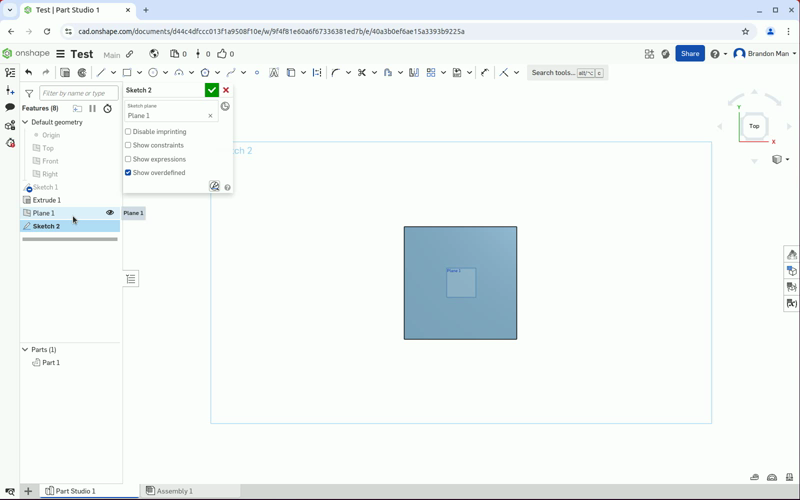
mouse_move(73, 352)
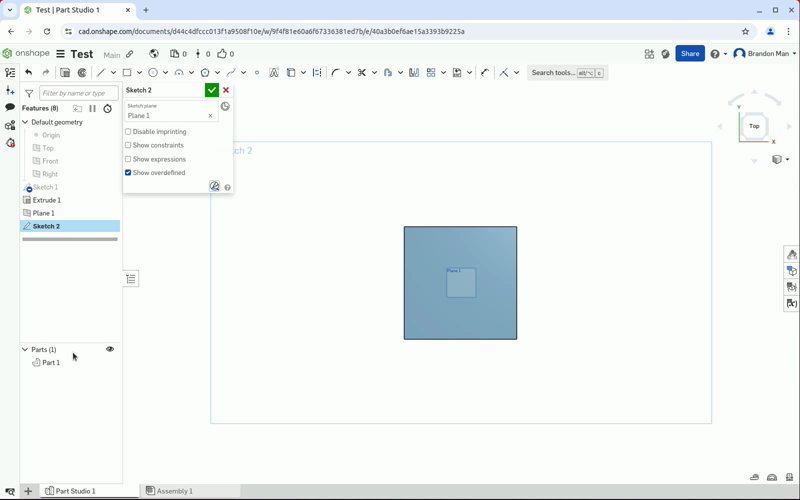
key(y)
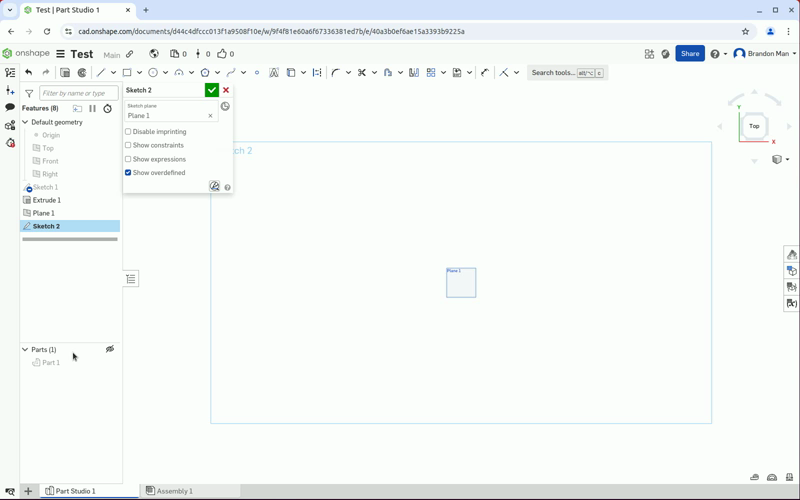
key(l)
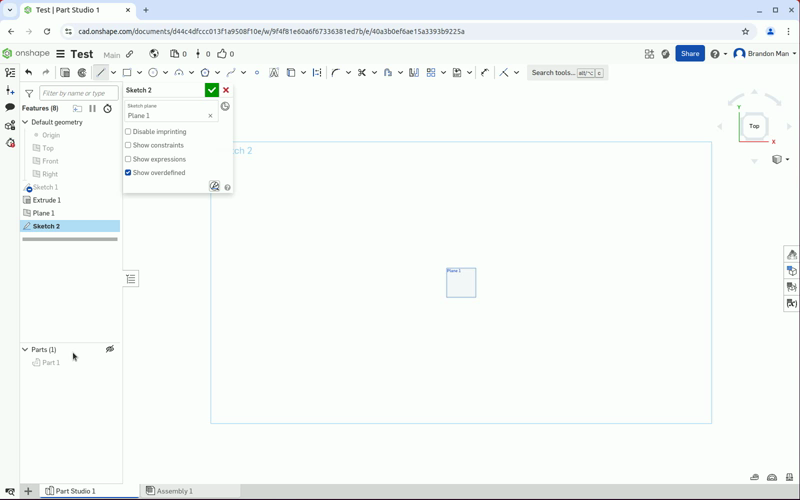
key_down(shift)
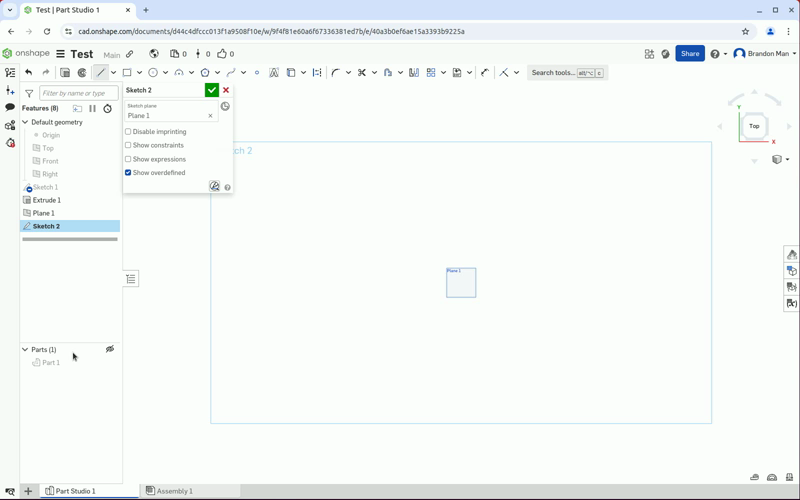
mouse_move(404, 339)
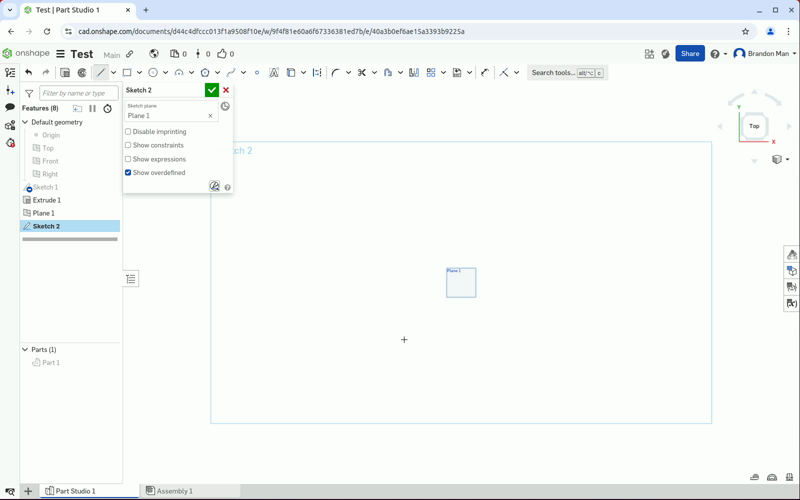
click(404, 339)
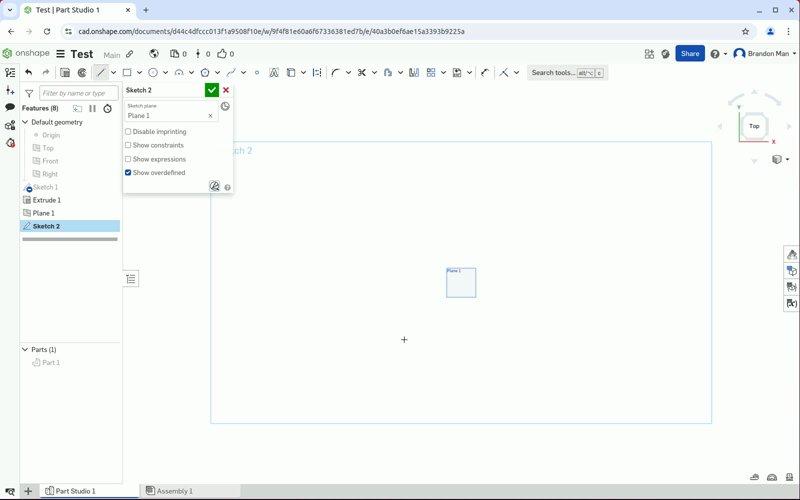
key_up(shift)
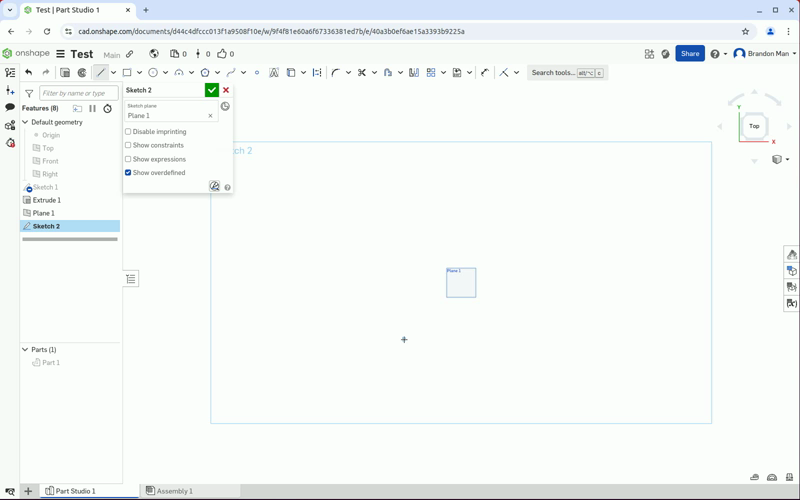
key_down(shift)
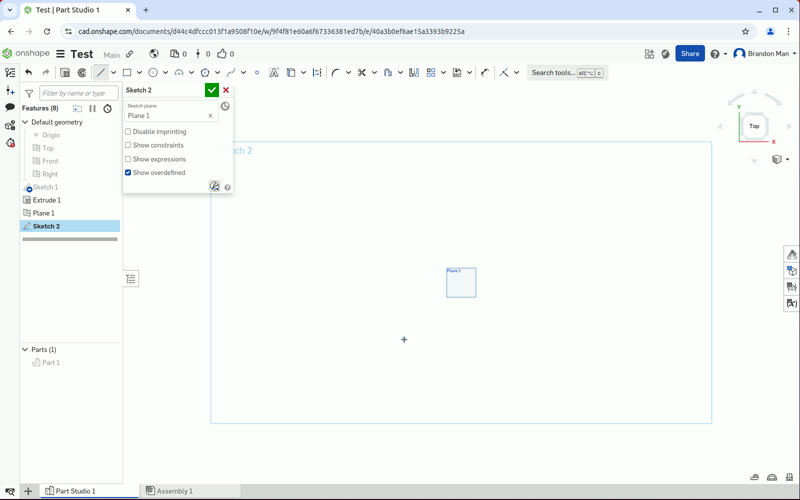
mouse_move(516, 339)
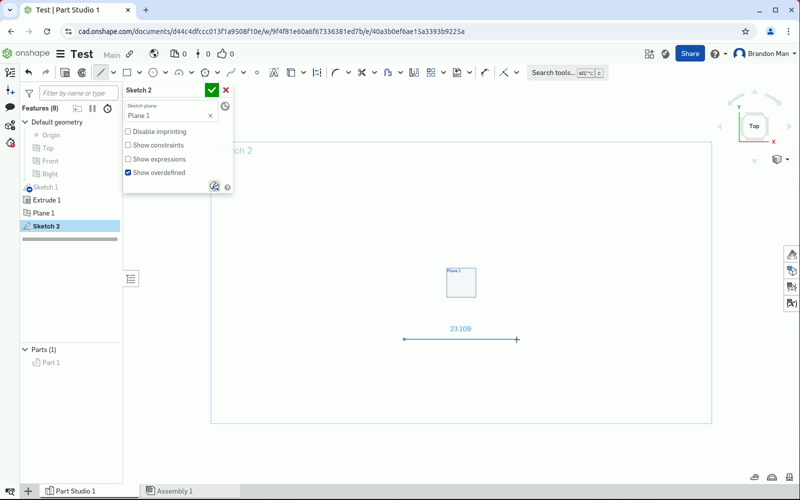
click(516, 339)
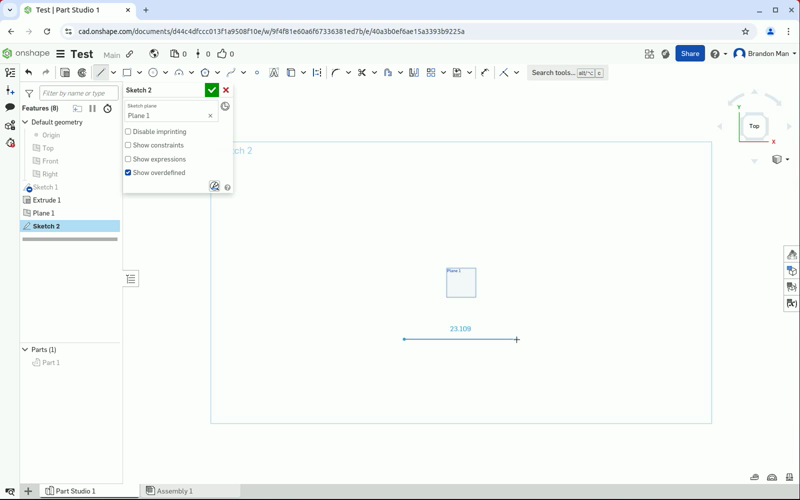
key_up(shift)
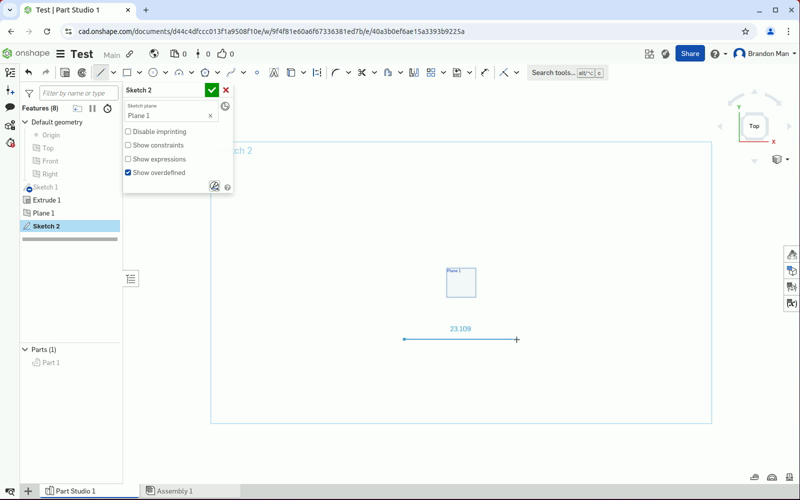
key_down(shift)
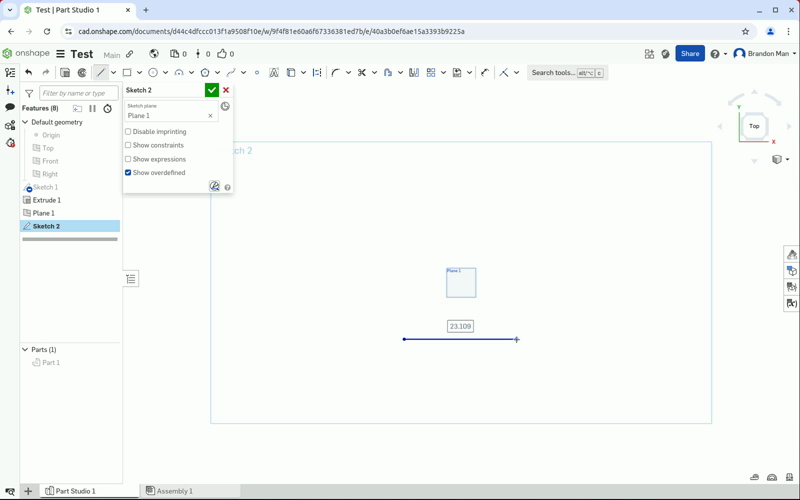
mouse_move(516, 261)
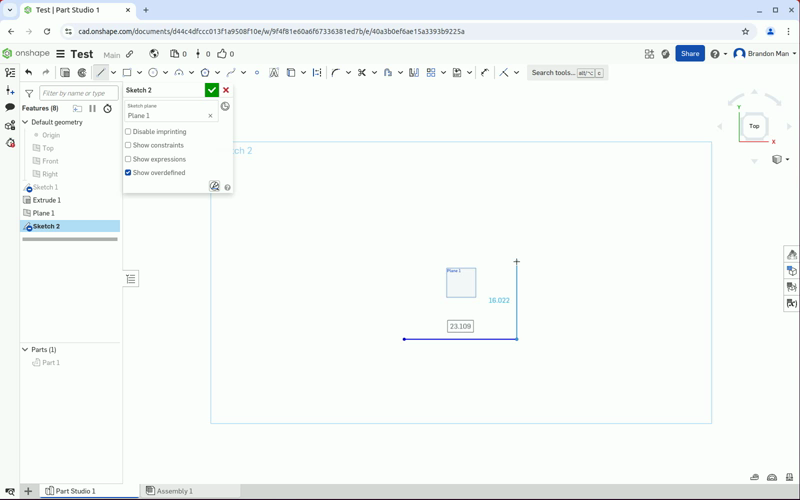
click(516, 261)
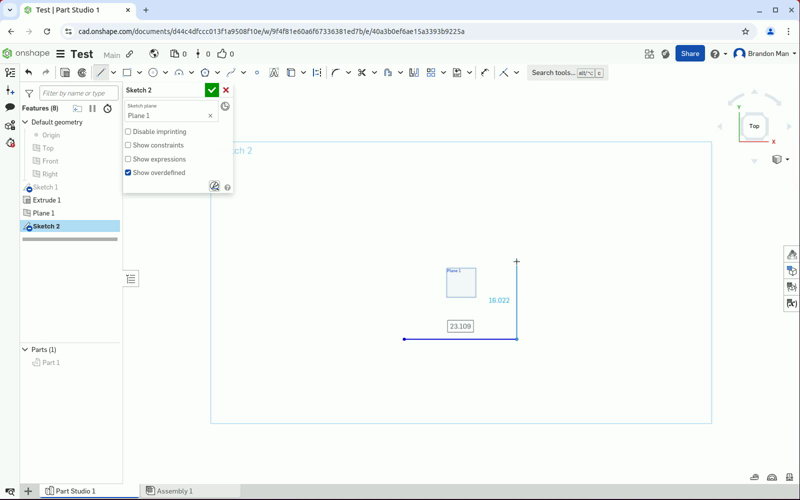
key_up(shift)
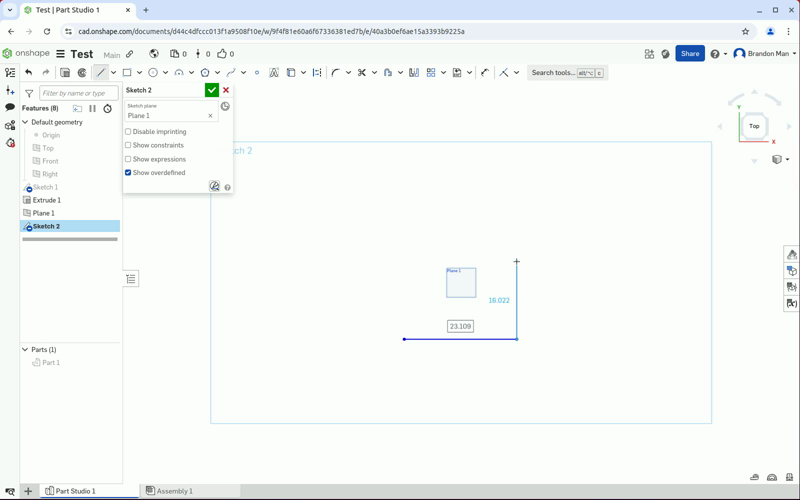
key_down(shift)
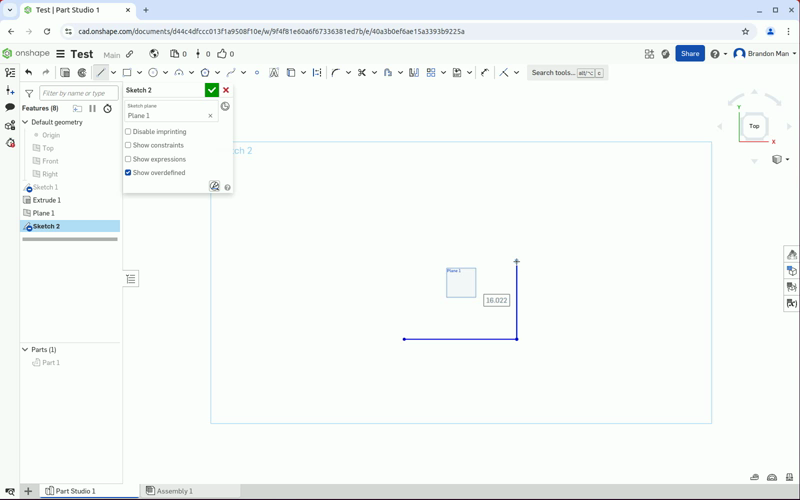
mouse_move(404, 261)
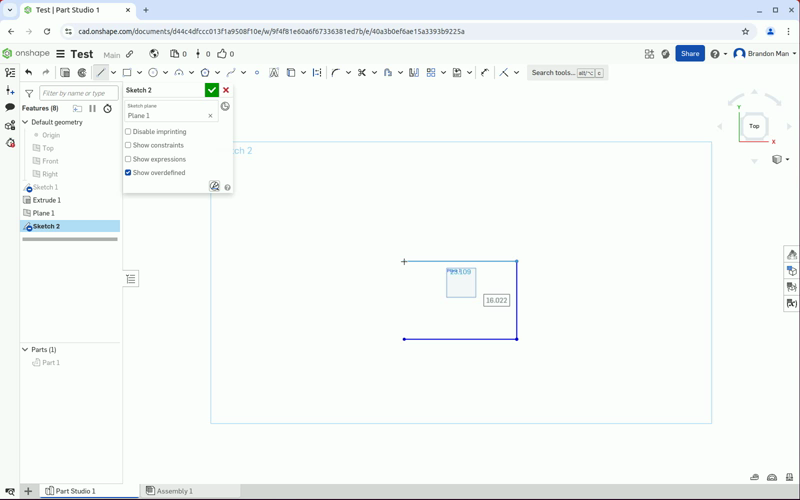
click(404, 261)
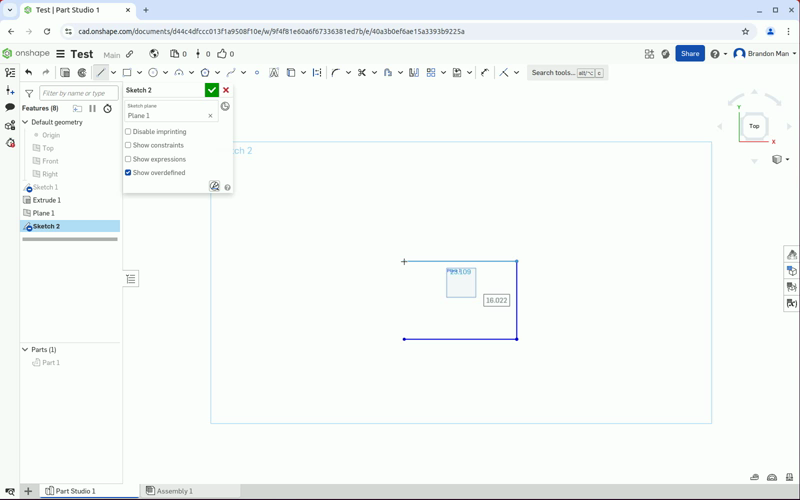
key_up(shift)
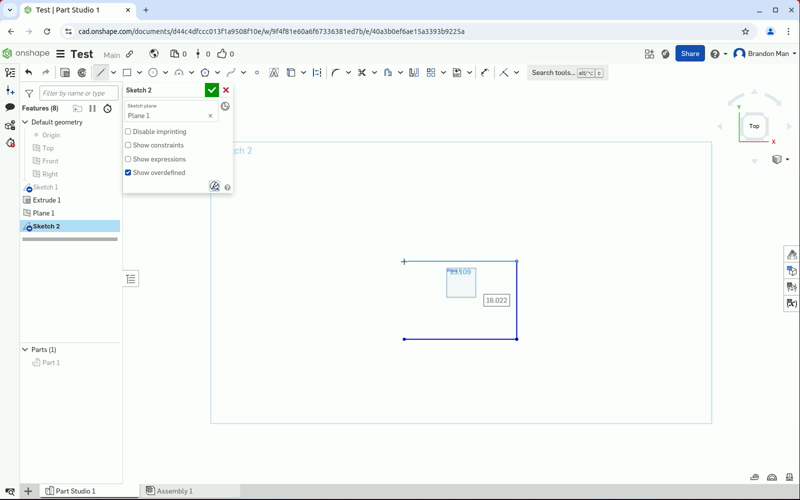
key_down(shift)
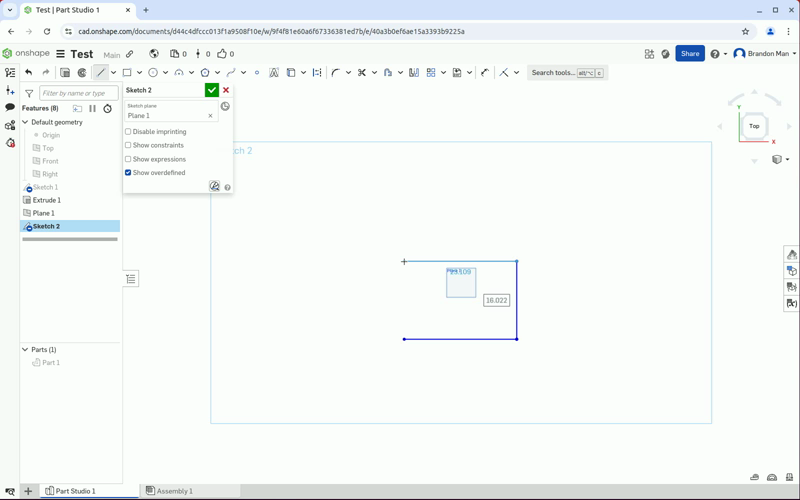
mouse_move(404, 339)
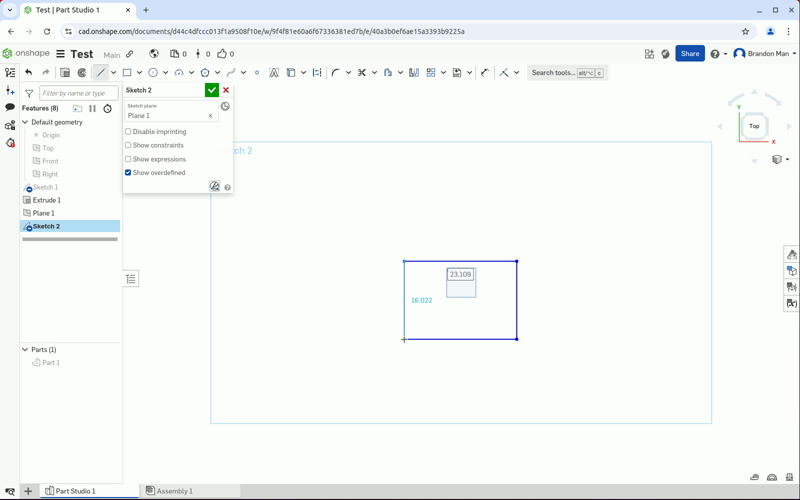
key_up(shift)
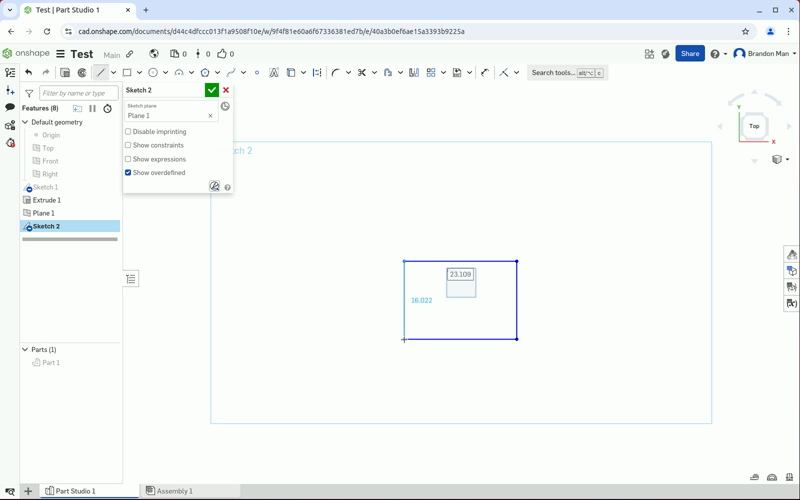
click(404, 339)
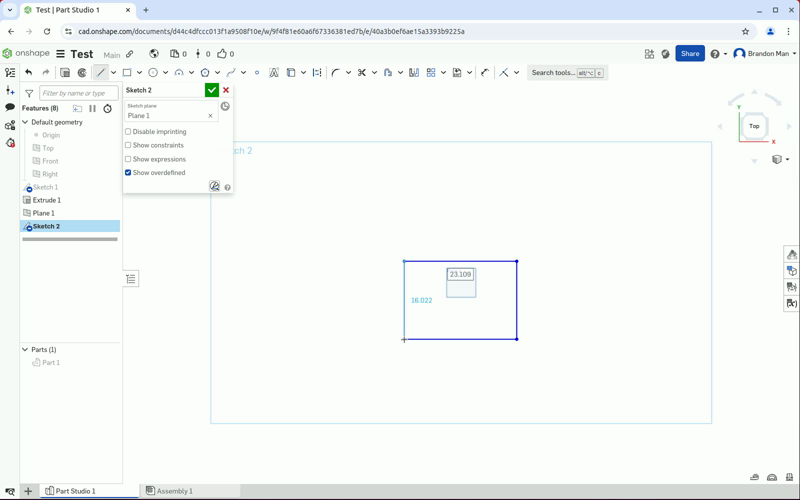
key(esc)
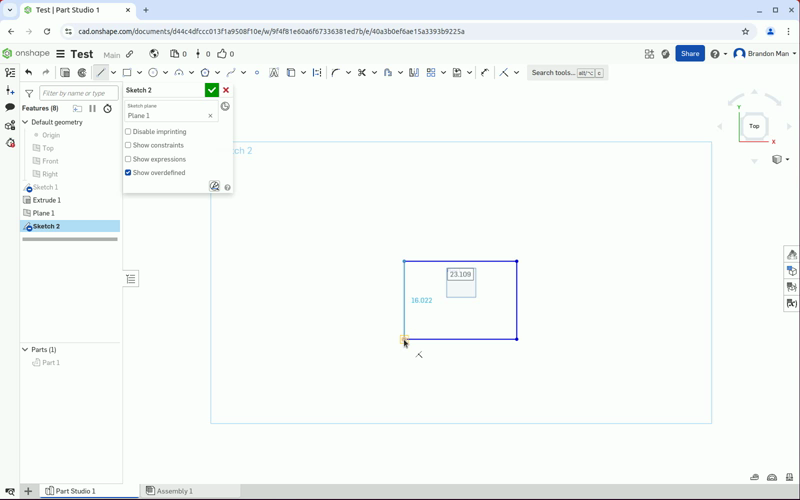
mouse_move(419, 268)
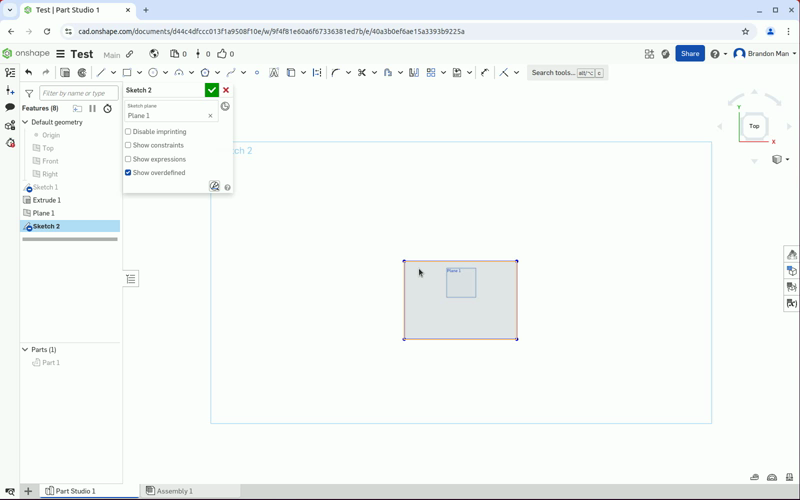
click(419, 268)
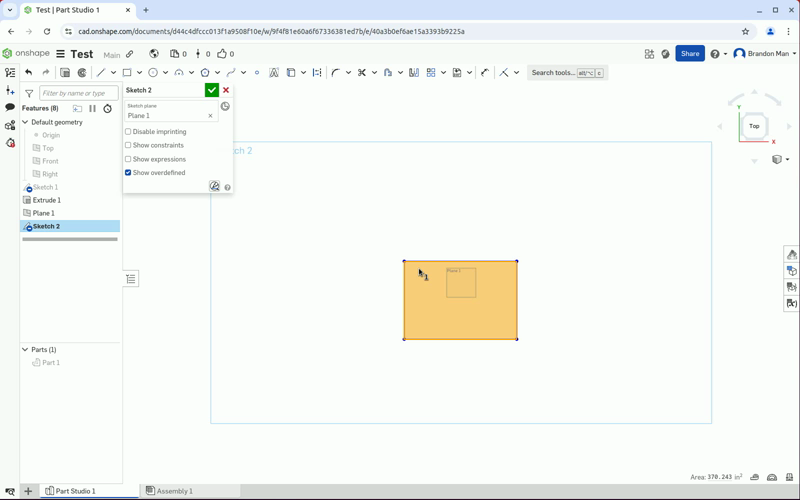
mouse_move(73, 352)
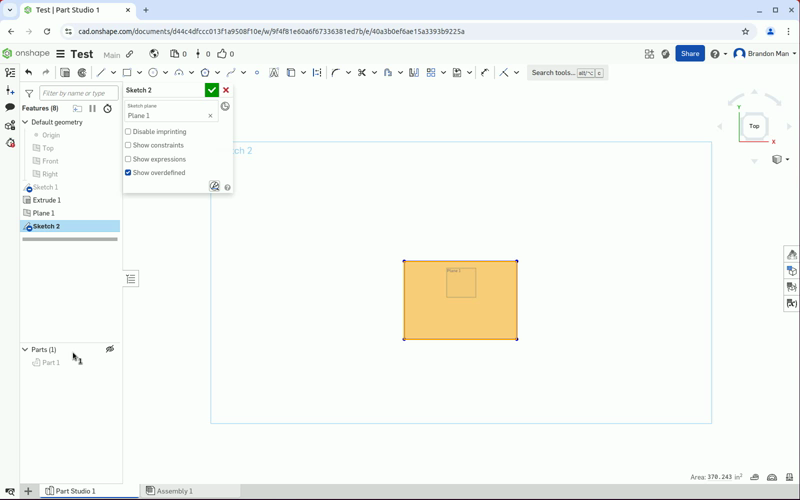
key(shift+y)
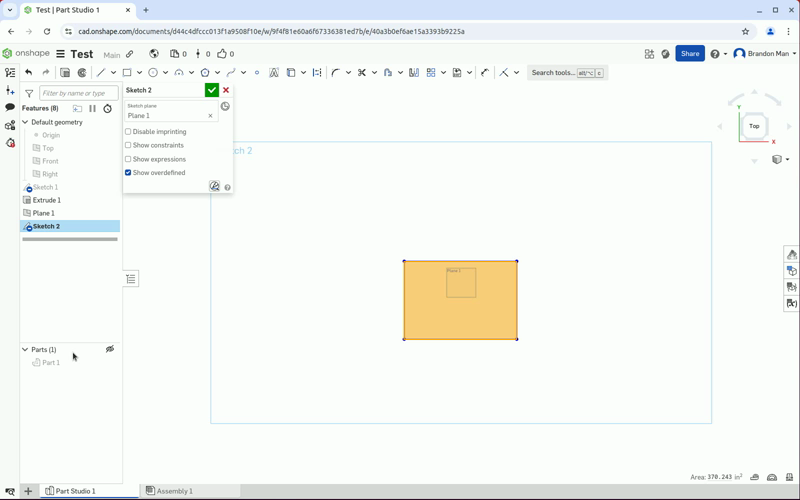
key(shift+e)
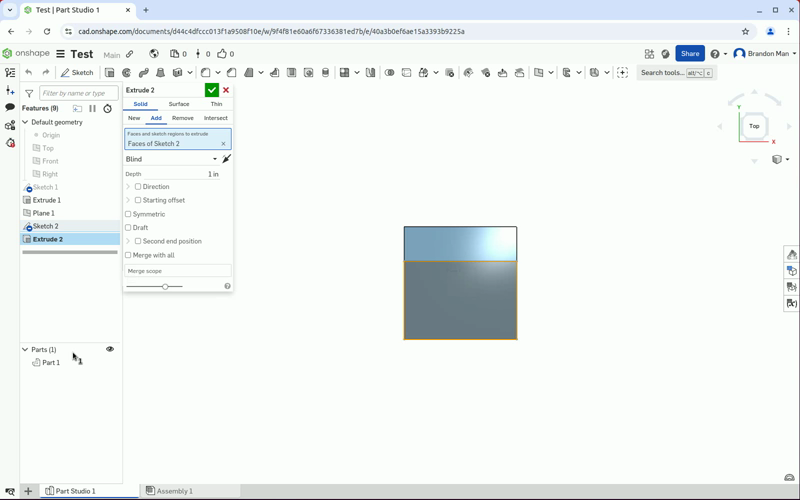
mouse_move(143, 106)
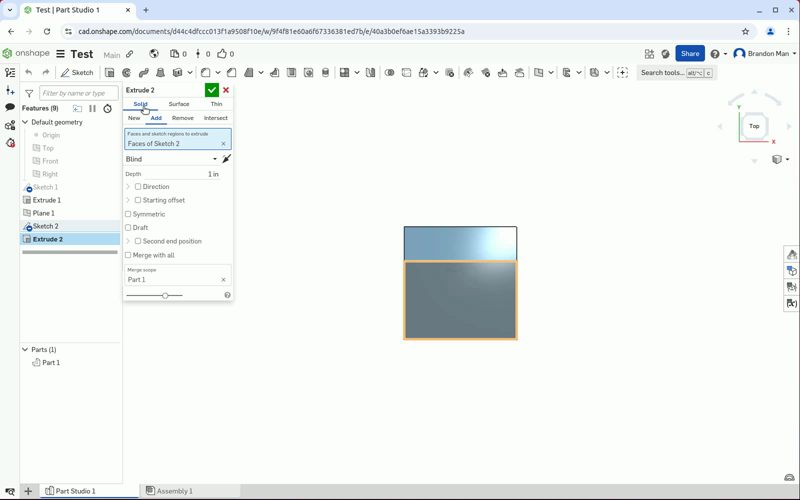
click(143, 106)
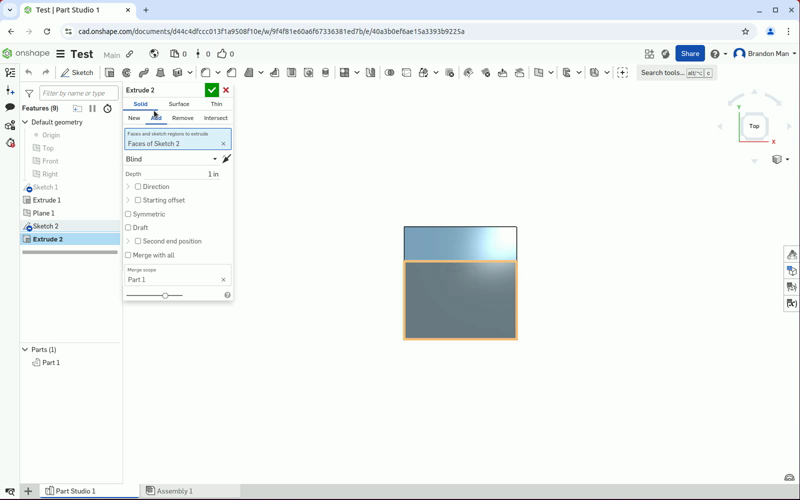
mouse_move(186, 120)
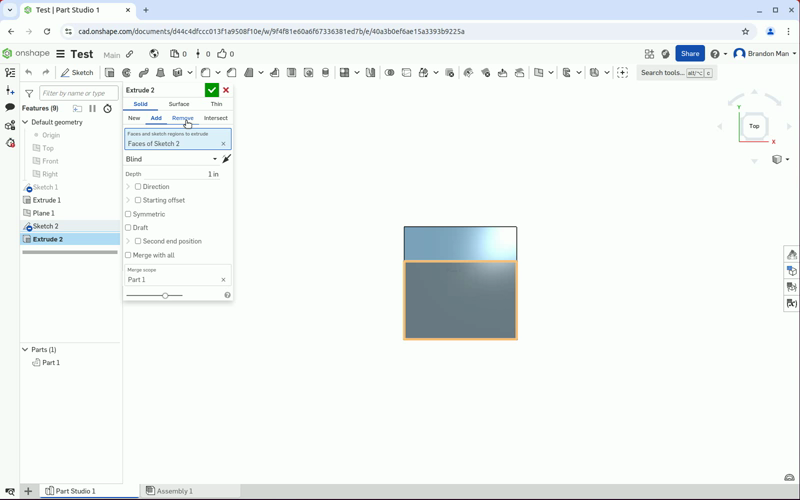
click(186, 120)
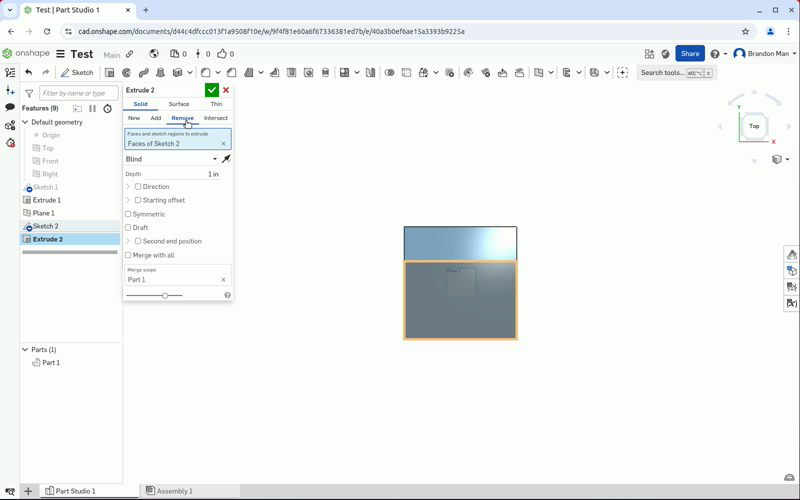
key(tab, 4)
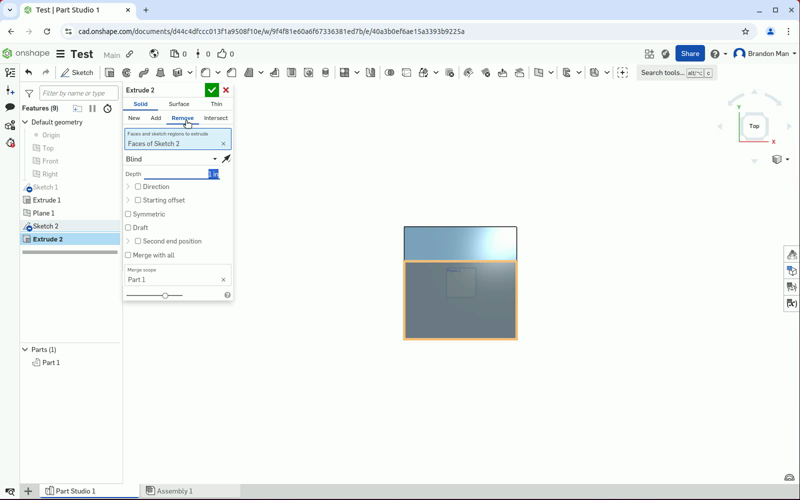
text(9.628)
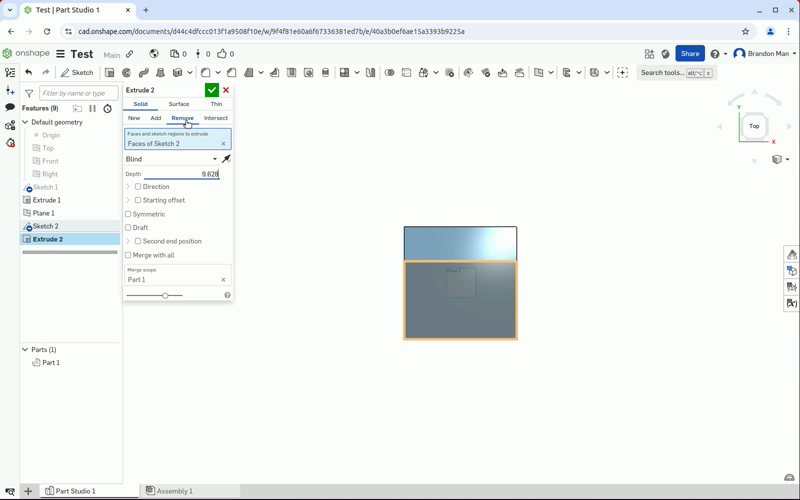
key(tab, 6)
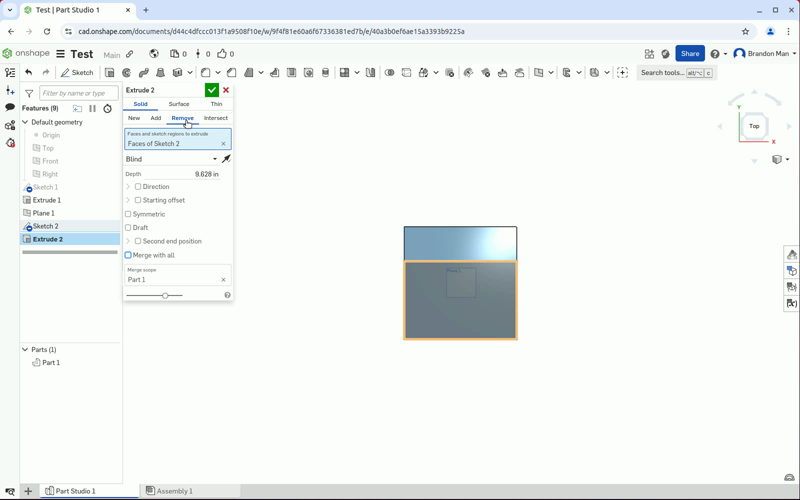
key(space)
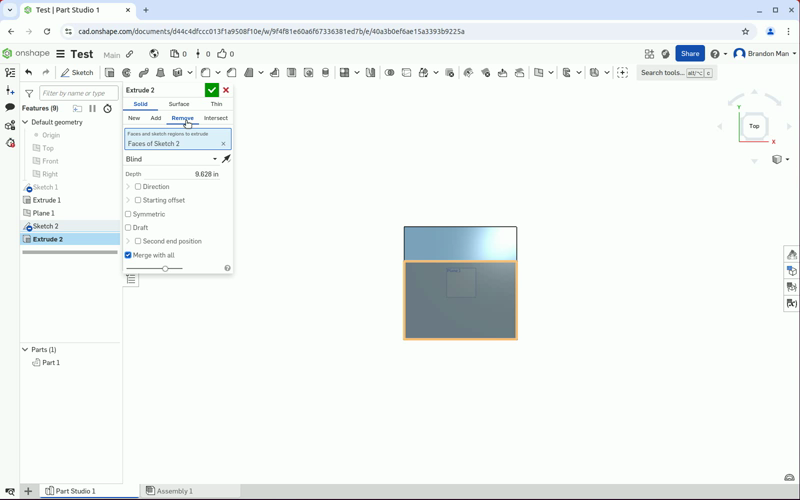
key(enter)
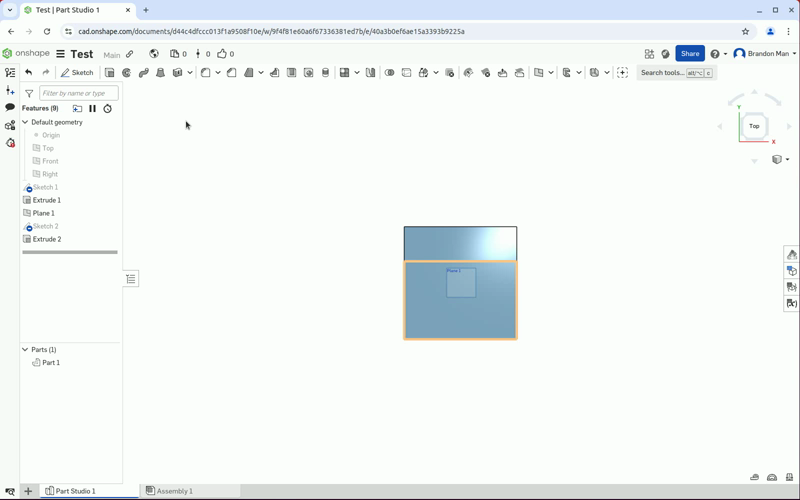
key(shift+h)
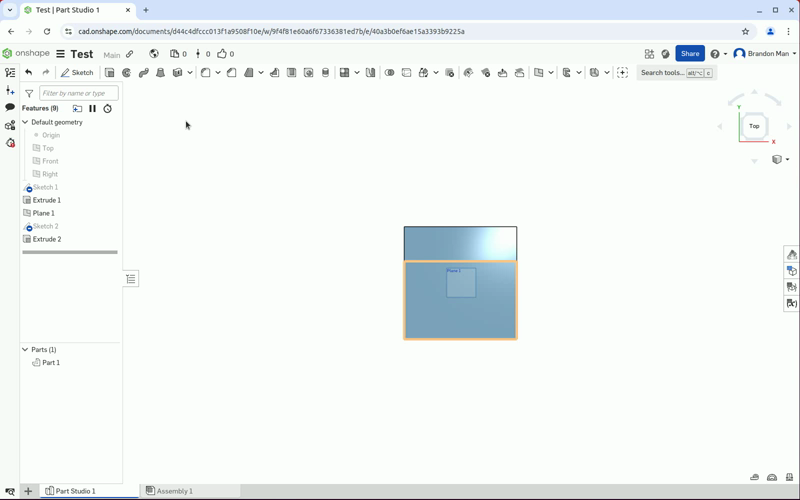
key(shift+h)
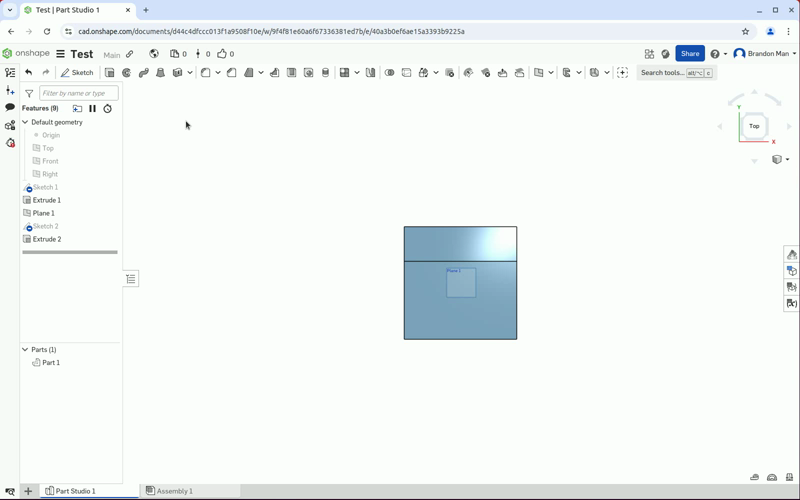
mouse_move(73, 189)
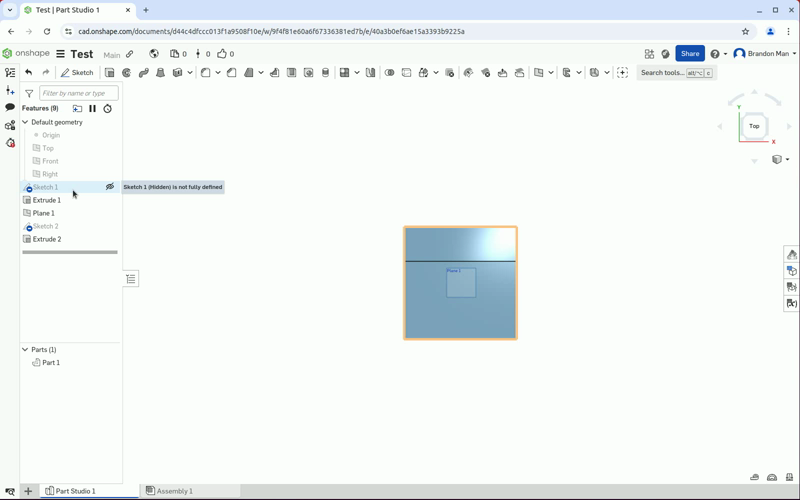
click(73, 189)
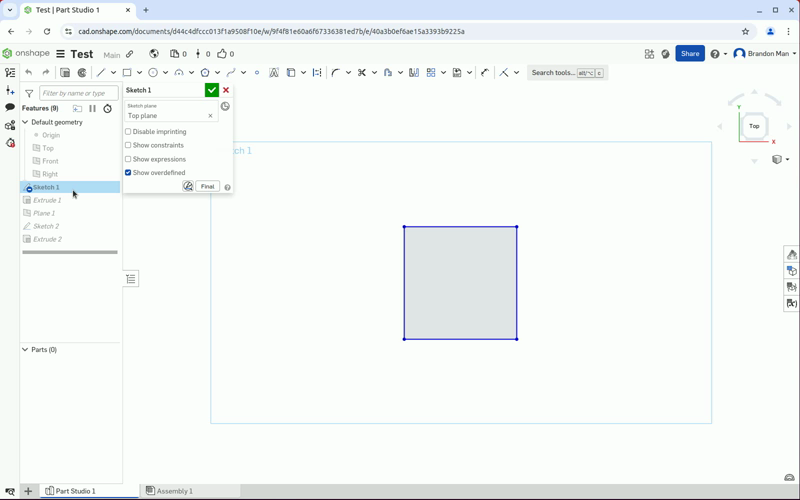
mouse_move(229, 92)
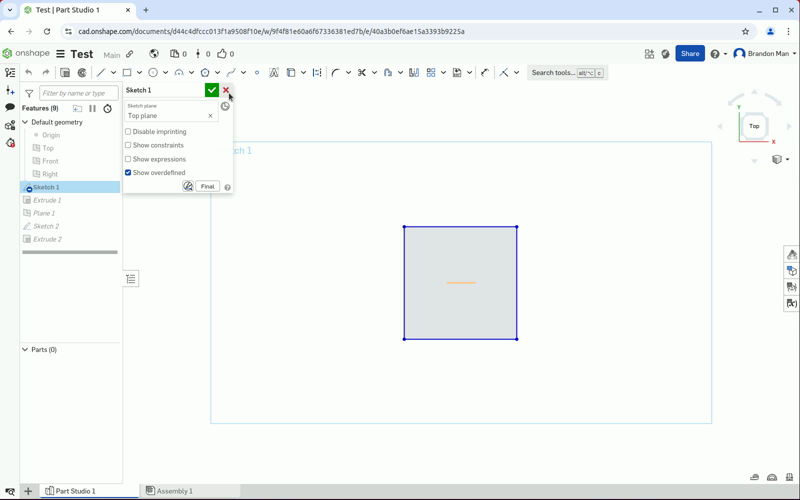
click(229, 92)
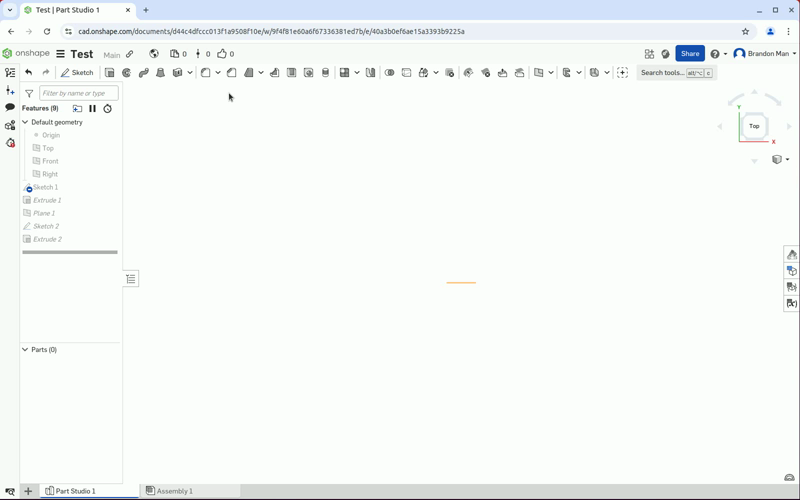
mouse_move(73, 352)
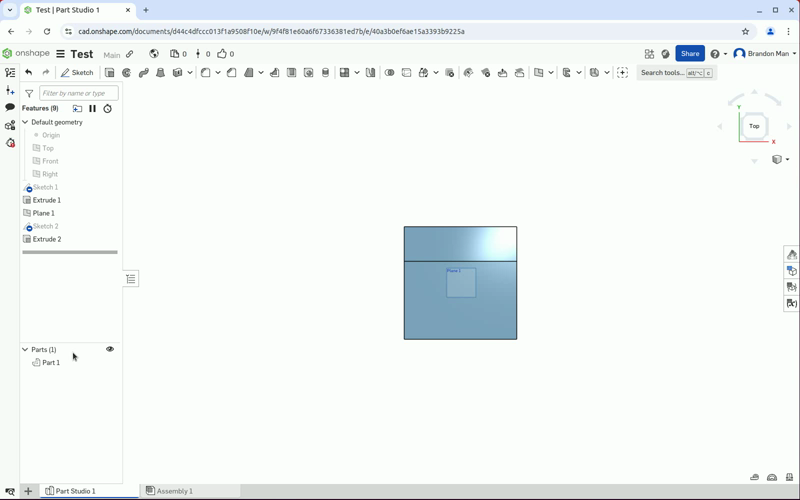
key(y)
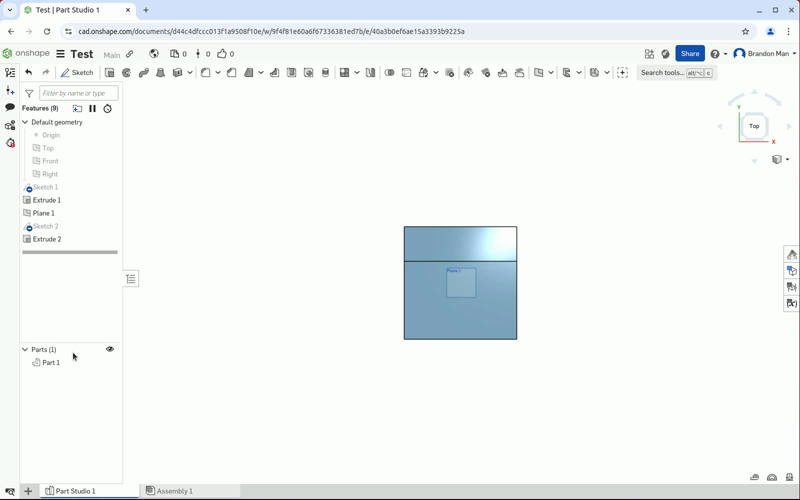
key(shift+p)
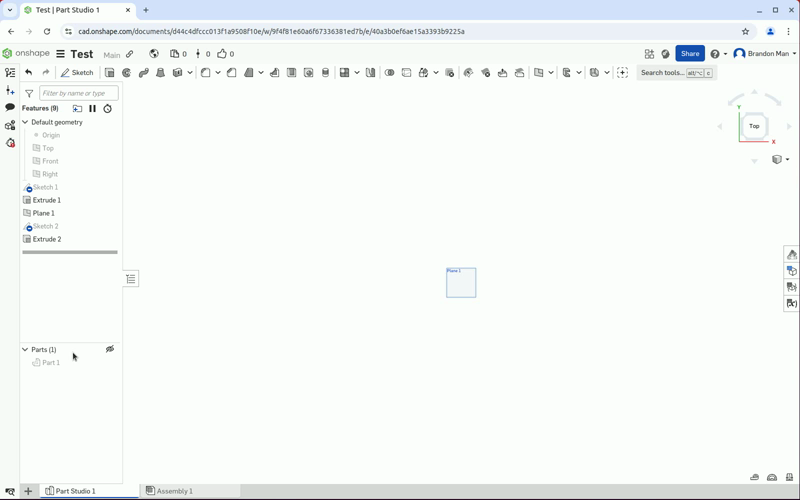
key(space)
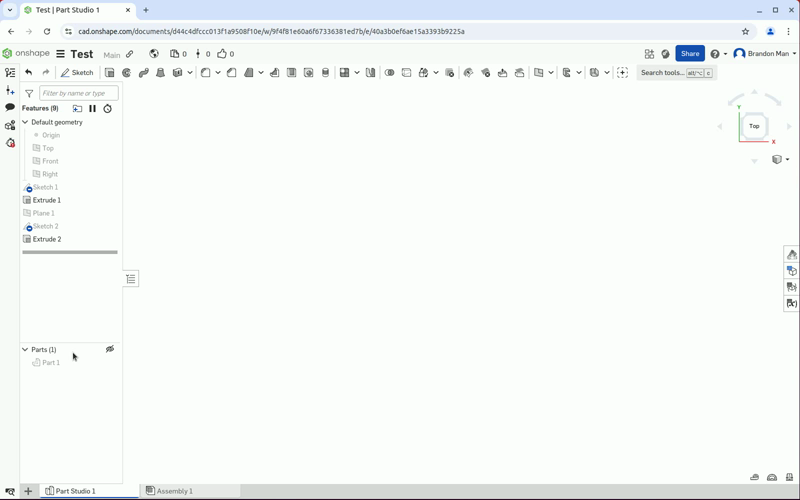
key_down(shift)
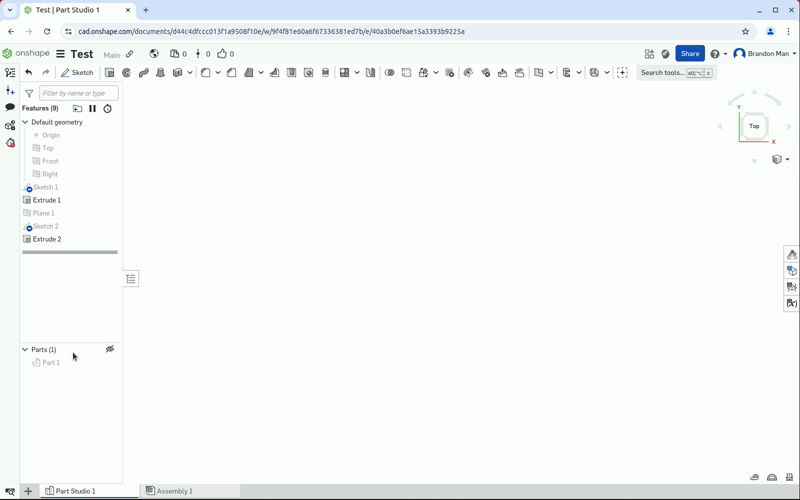
key(up)
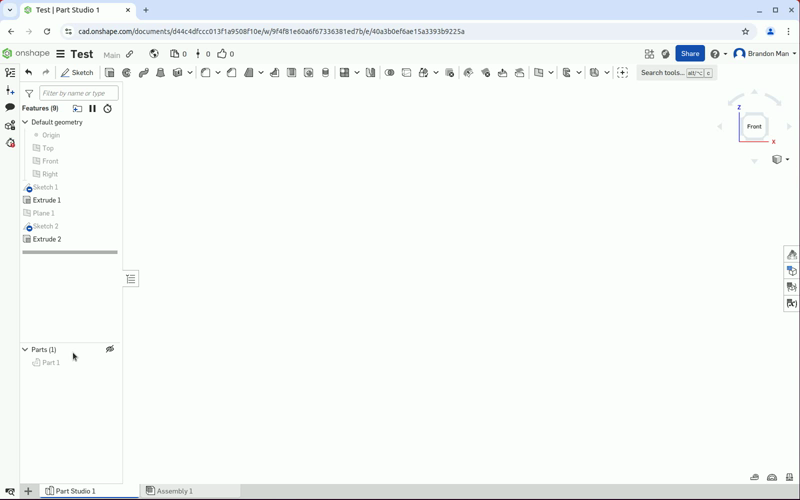
key_up(shift)
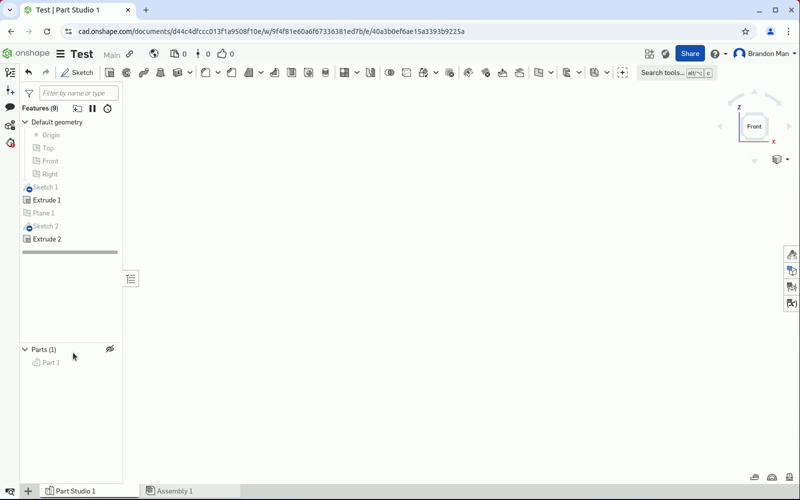
mouse_move(73, 352)
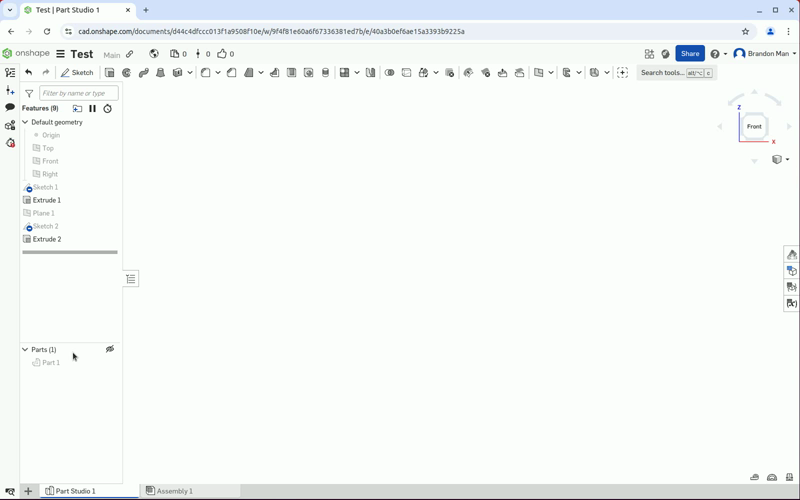
key(shift+y)
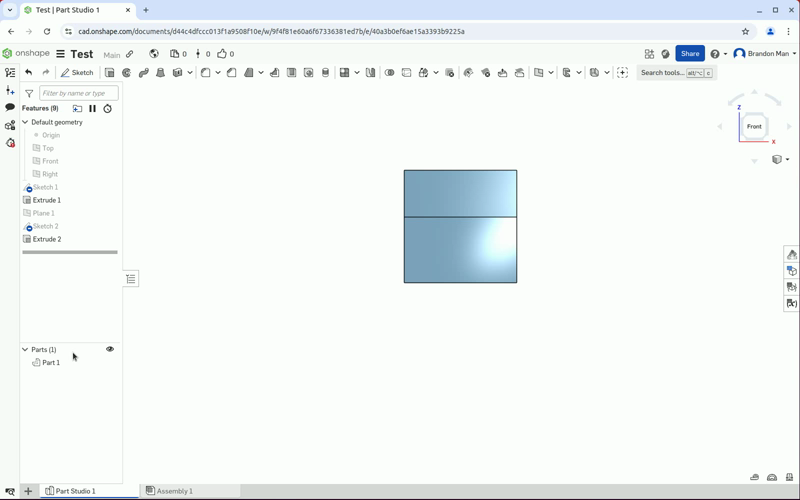
mouse_move(541, 75)
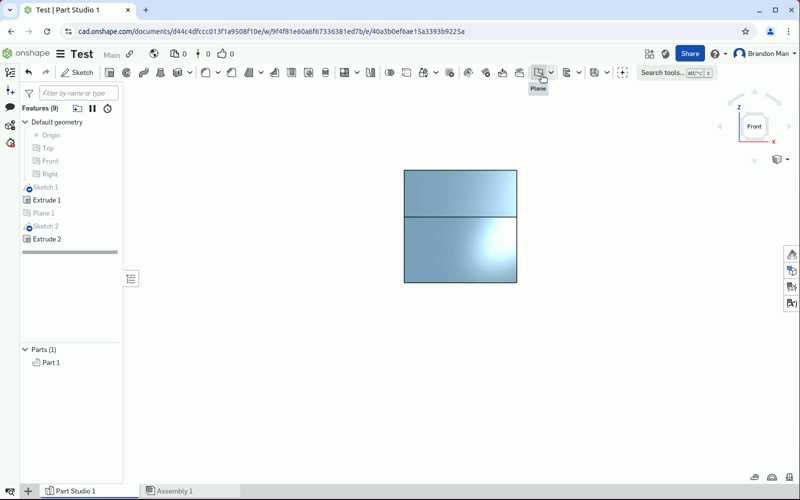
click(541, 75)
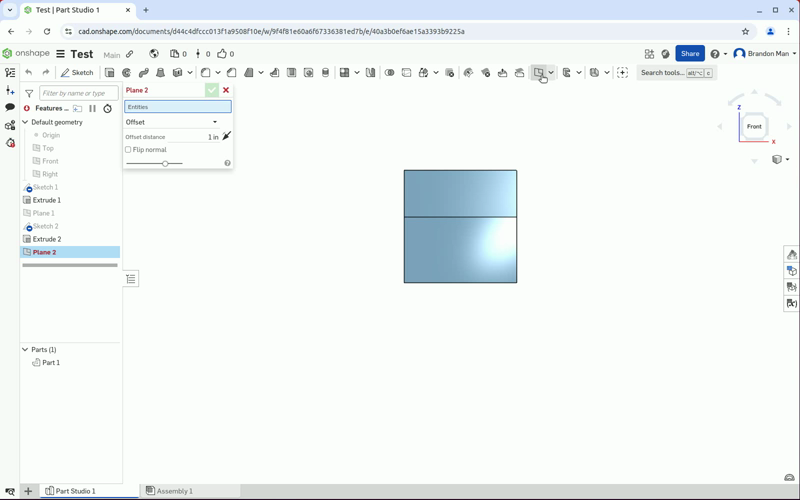
mouse_move(73, 163)
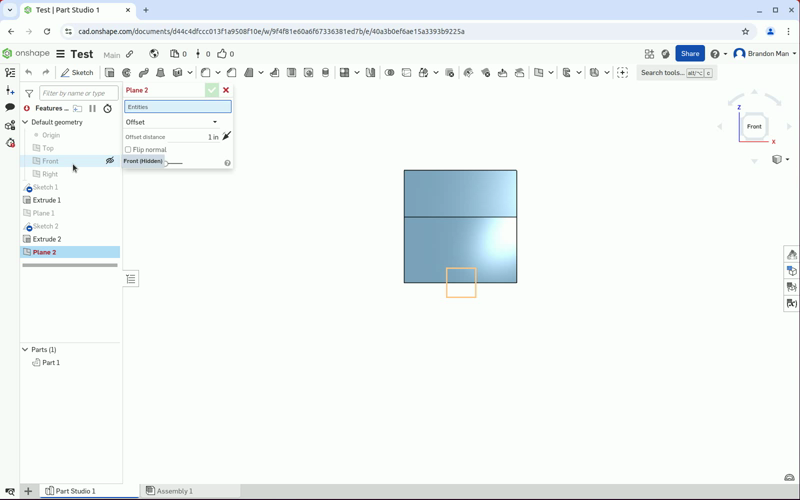
click(73, 163)
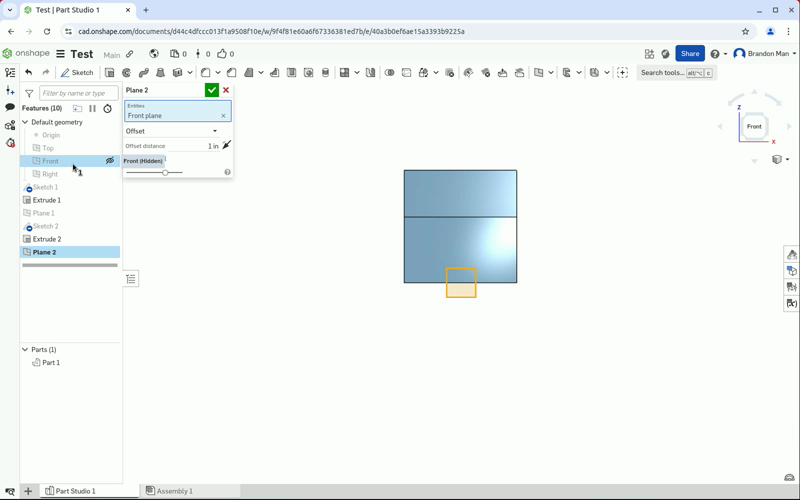
key(tab, 2)
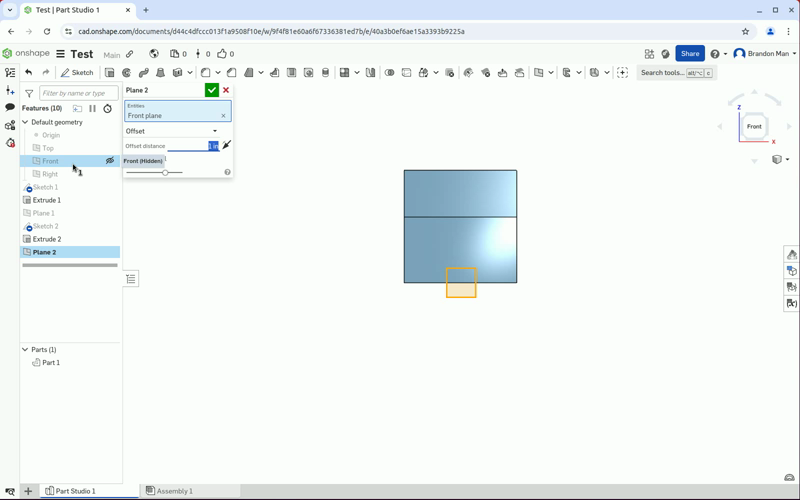
text(11.554)
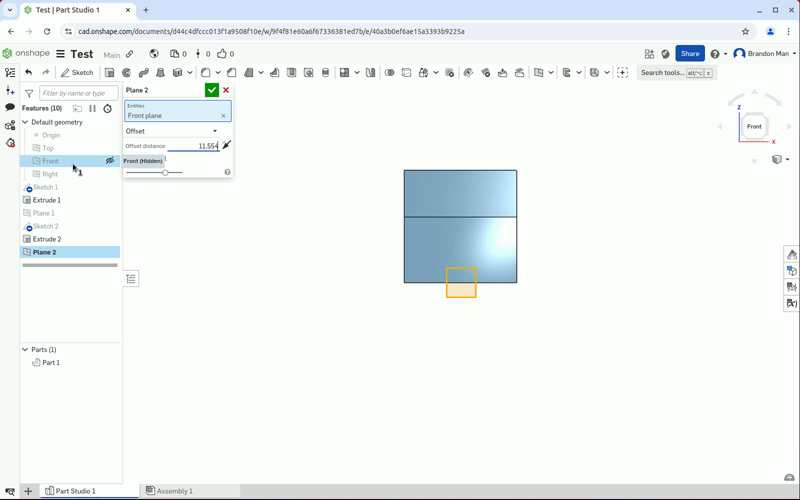
key(enter, 2)
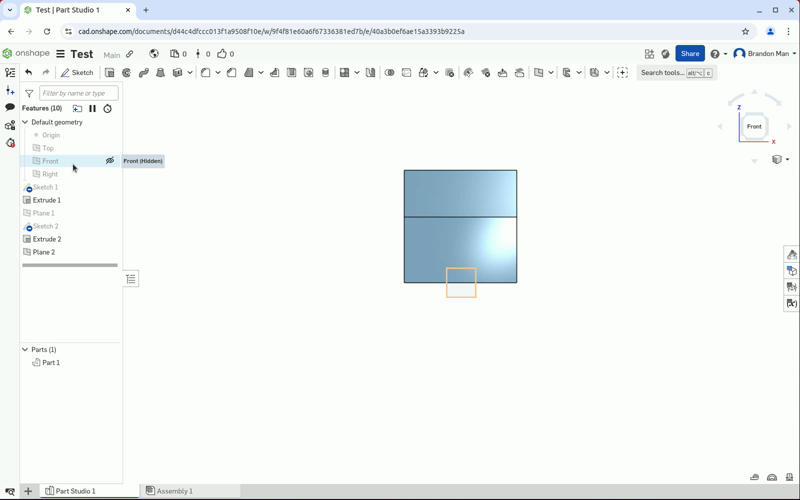
key(shift+s)
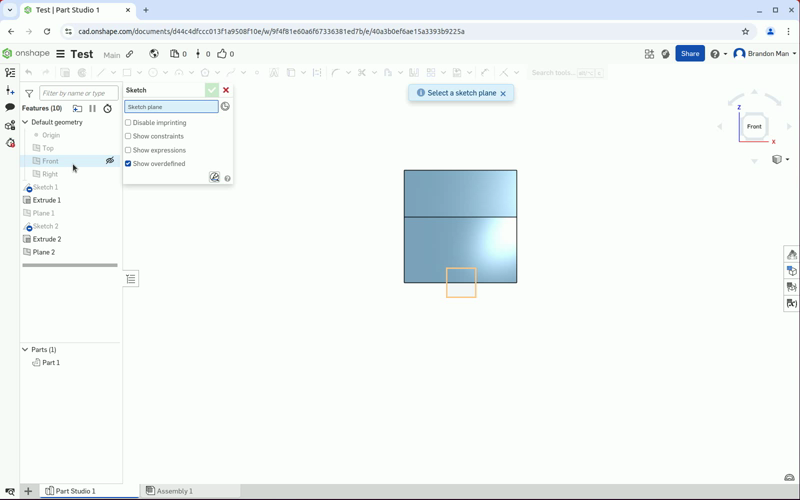
mouse_move(73, 254)
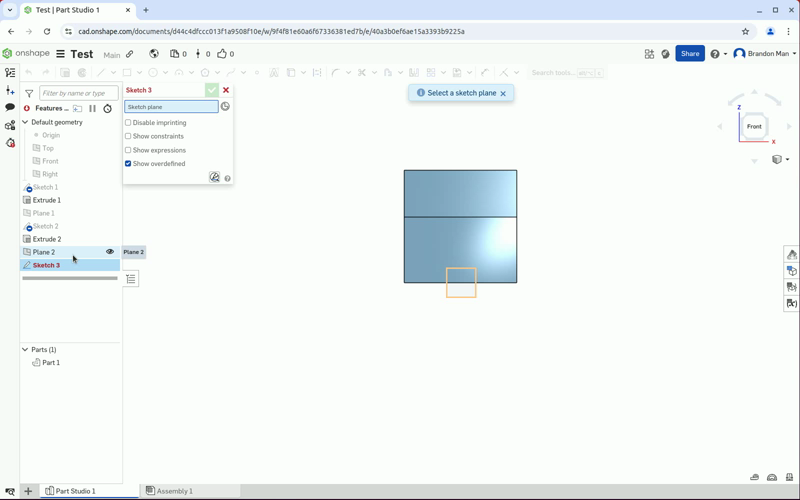
click(73, 254)
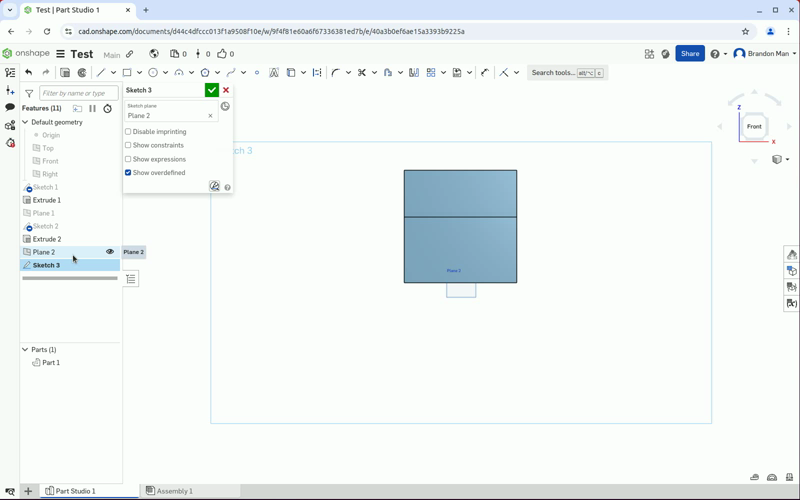
mouse_move(73, 352)
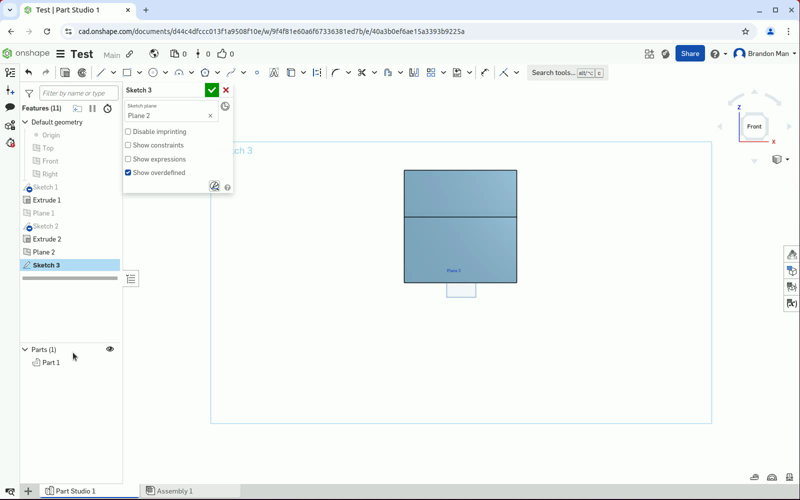
key(y)
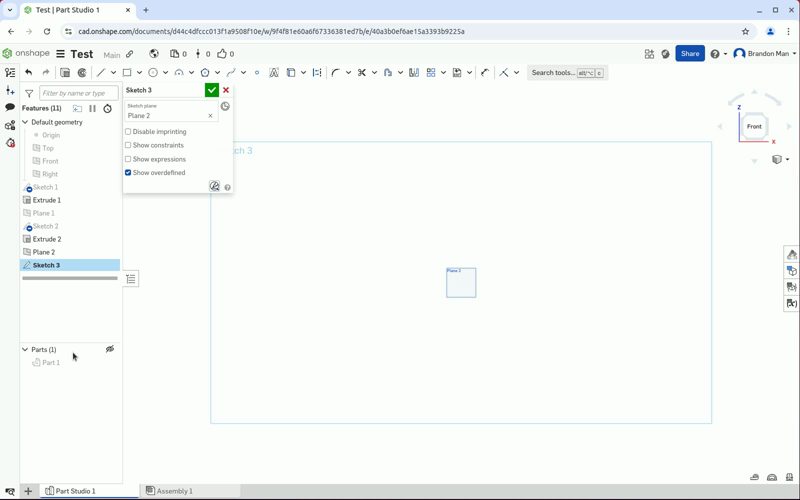
key(l)
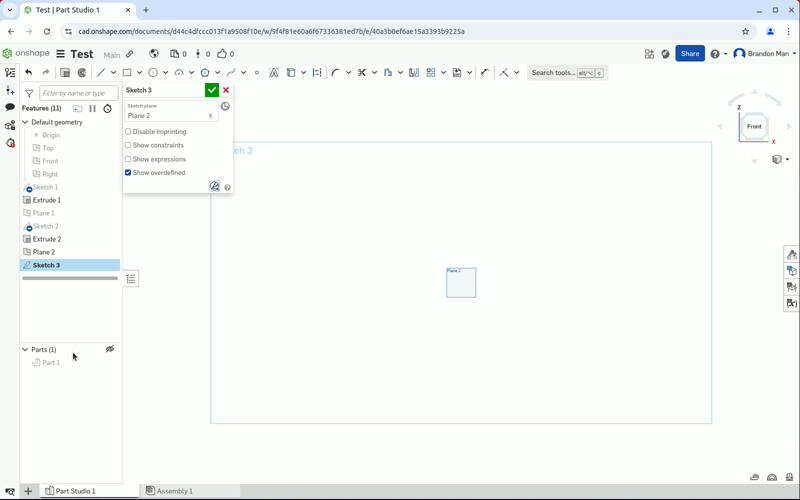
key_down(shift)
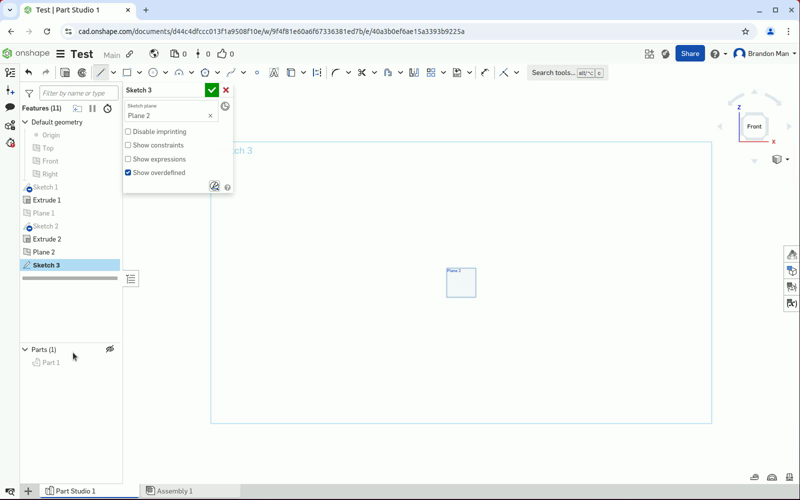
mouse_move(423, 282)
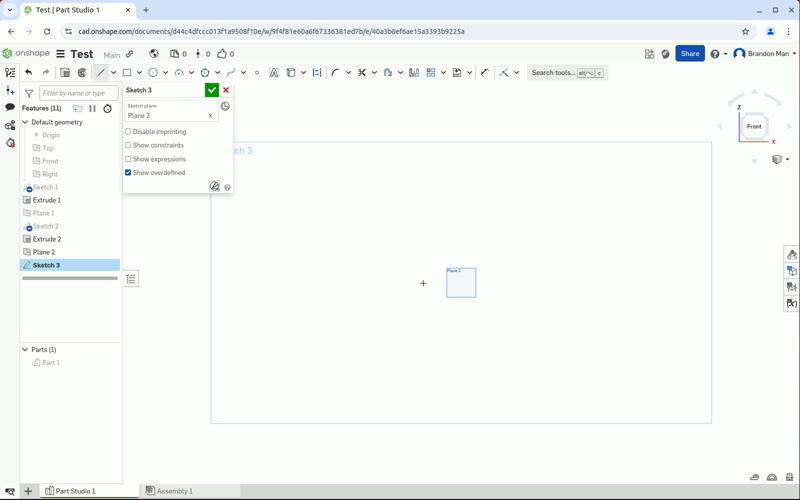
click(423, 282)
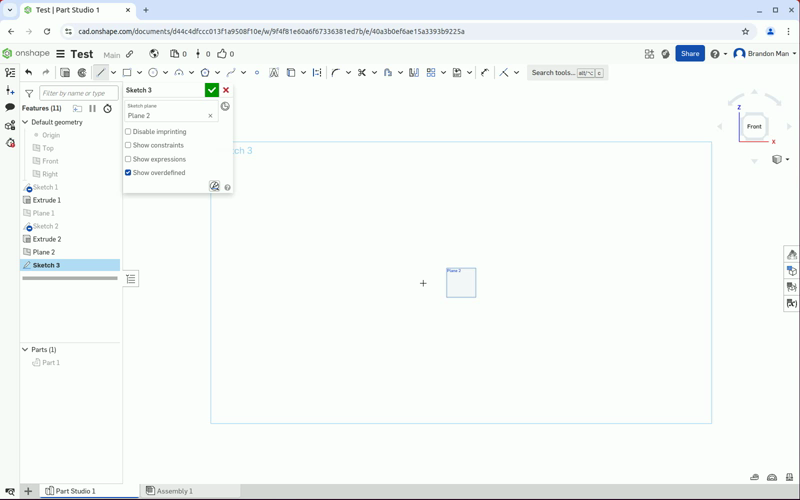
key_up(shift)
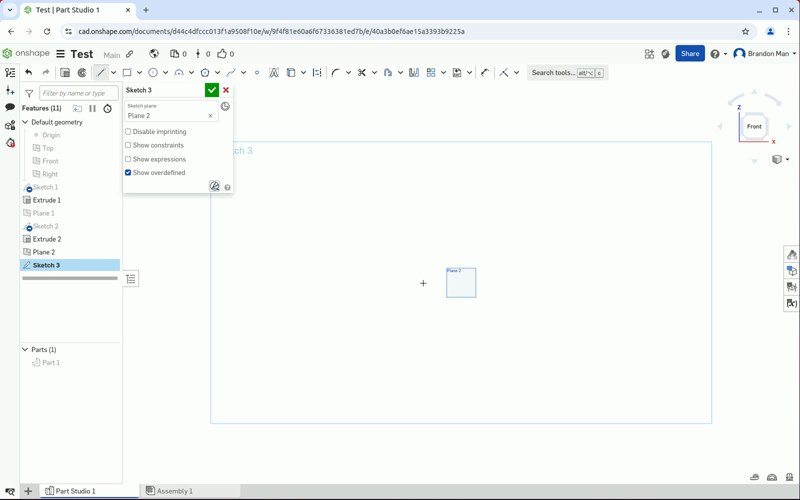
key_down(shift)
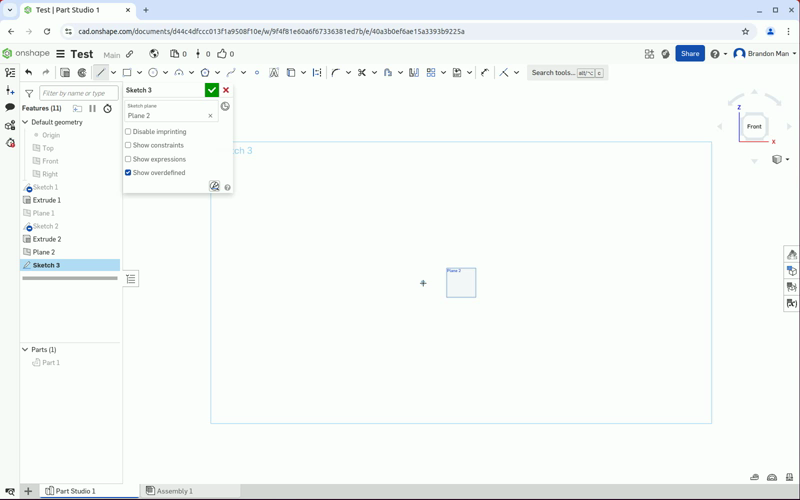
mouse_move(491, 282)
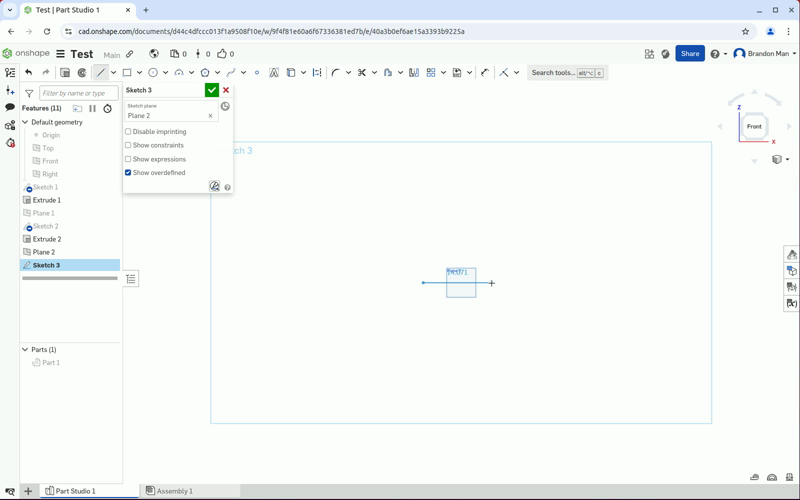
click(491, 282)
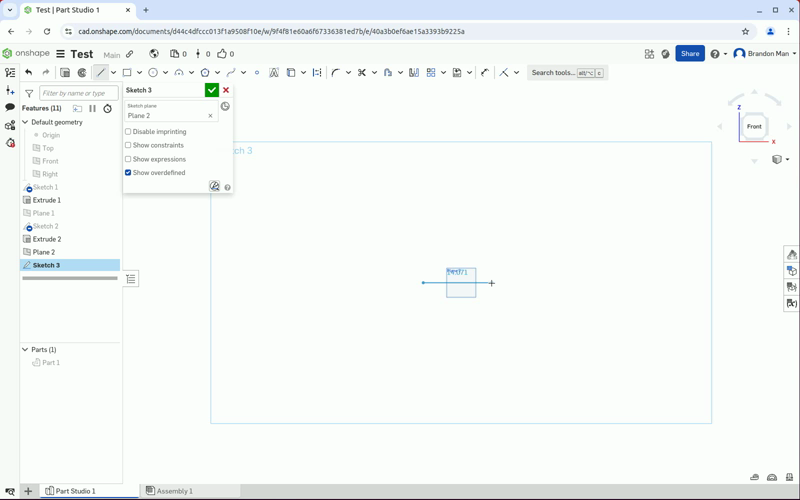
key_up(shift)
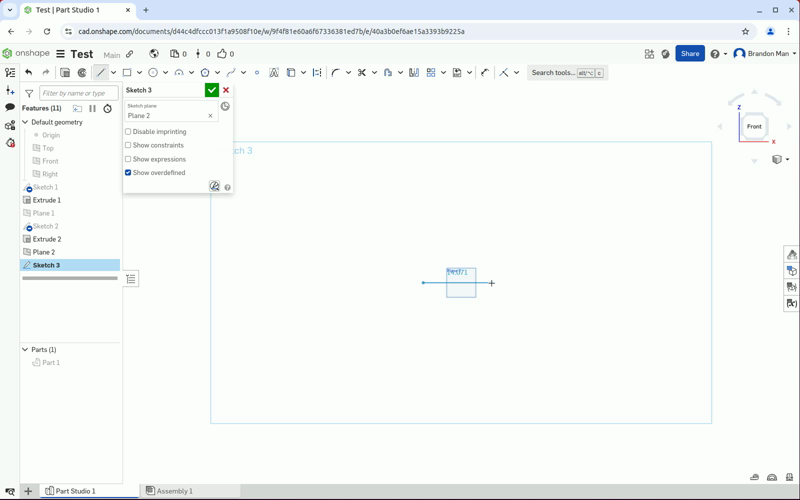
key_down(shift)
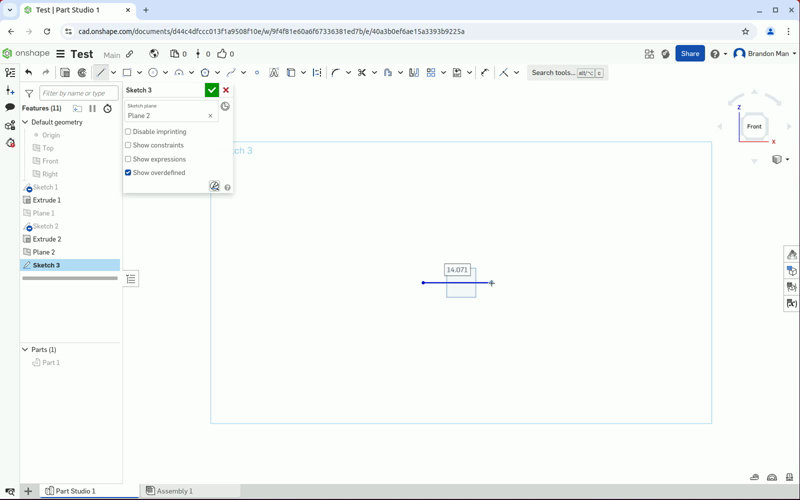
mouse_move(521, 282)
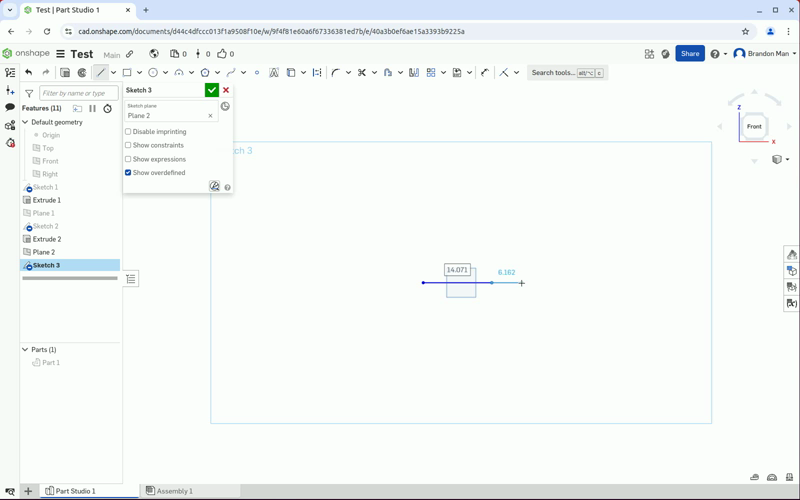
mouse_move(491, 259)
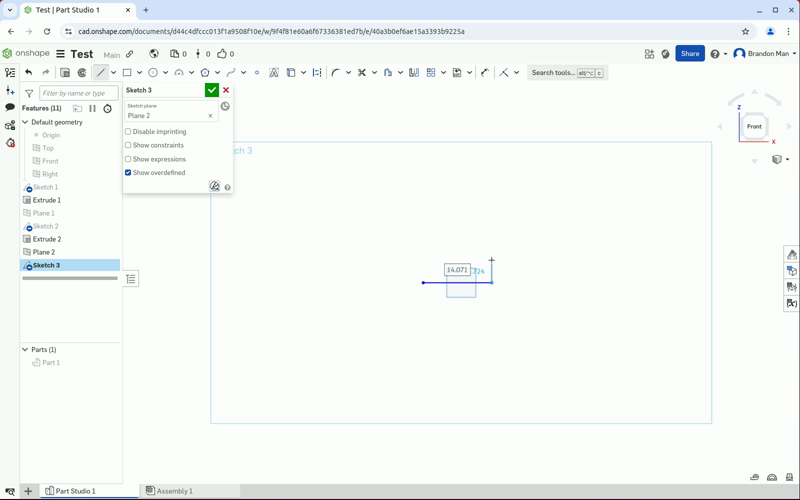
click(491, 259)
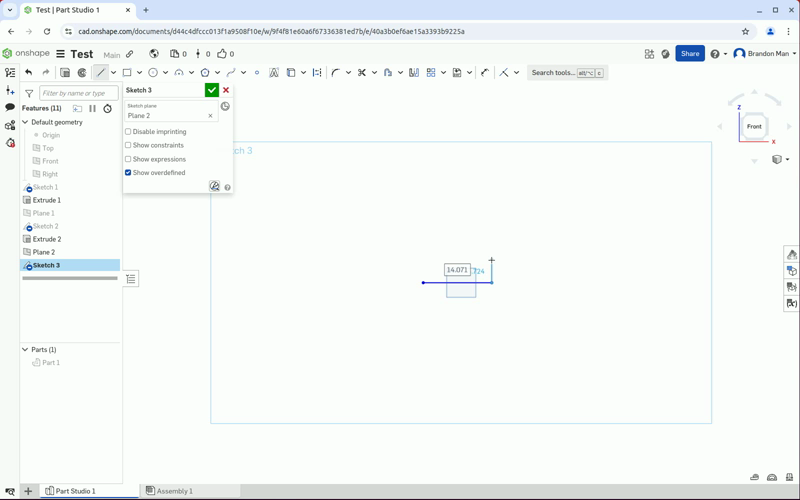
key_up(shift)
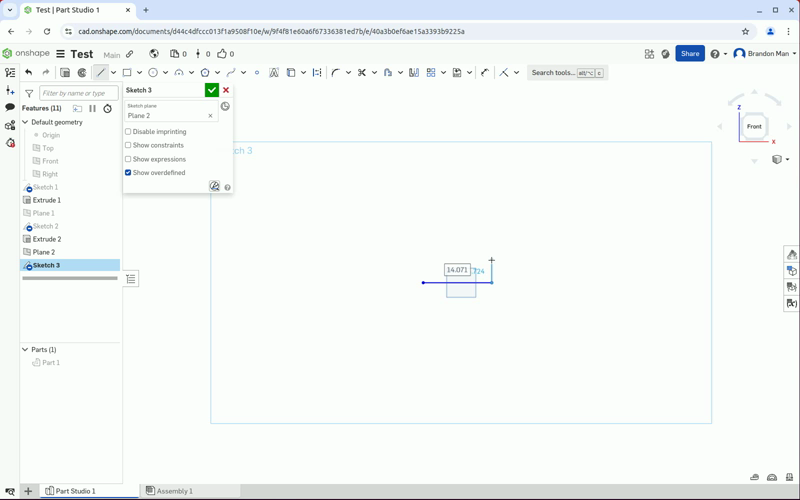
key_down(shift)
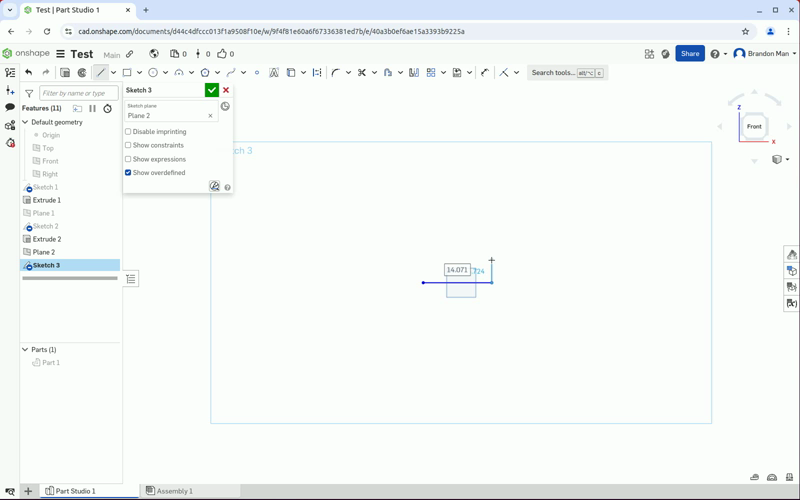
mouse_move(423, 259)
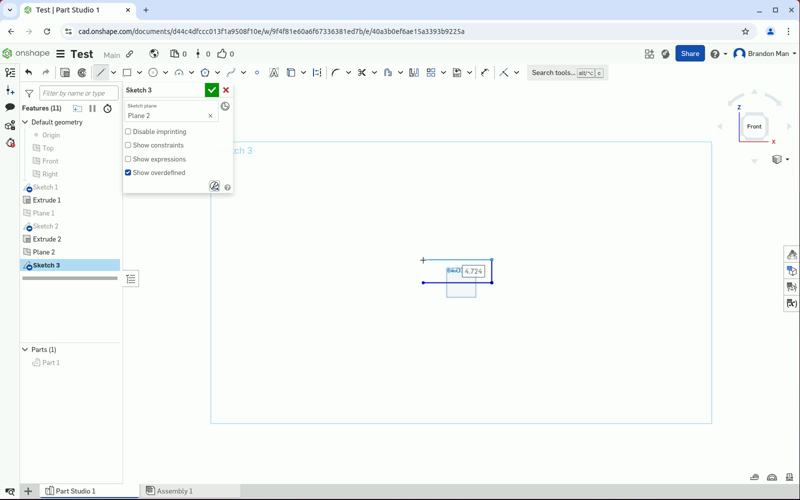
click(423, 259)
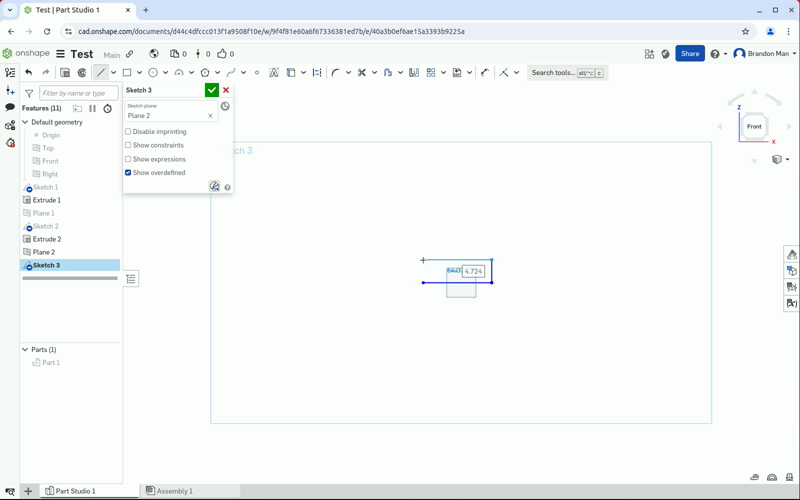
key_up(shift)
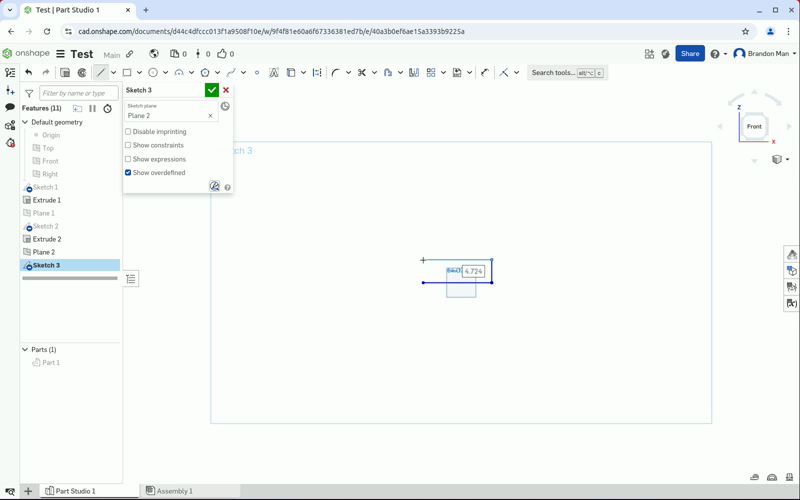
mouse_move(453, 259)
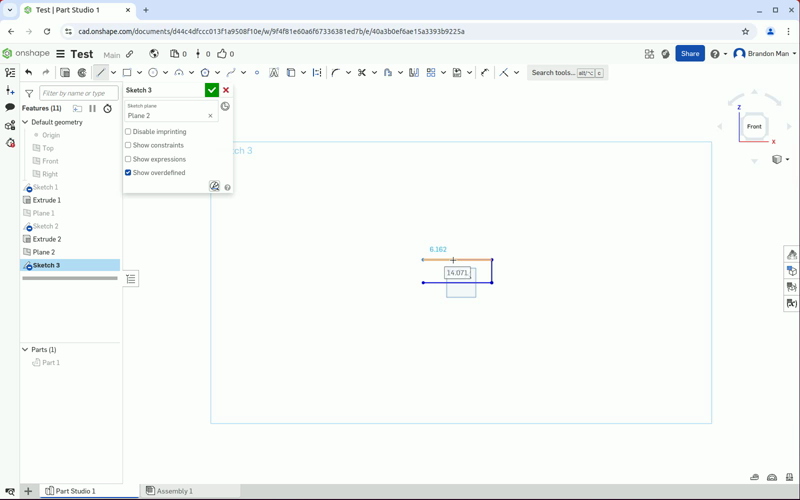
key_down(shift)
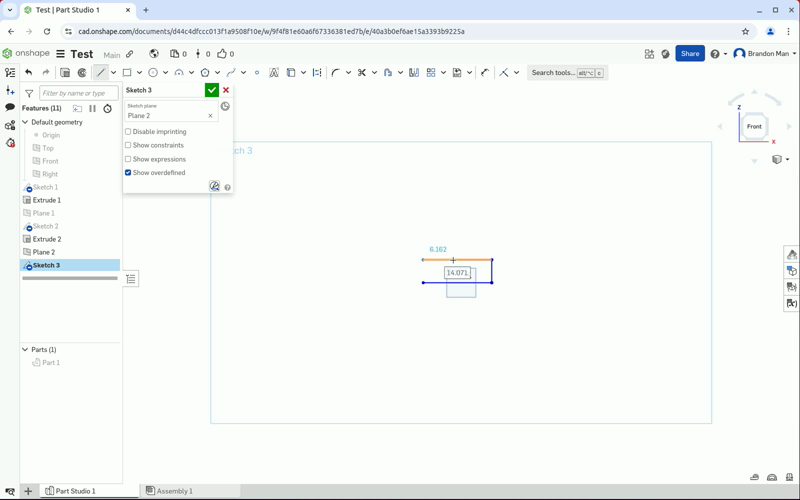
mouse_move(423, 282)
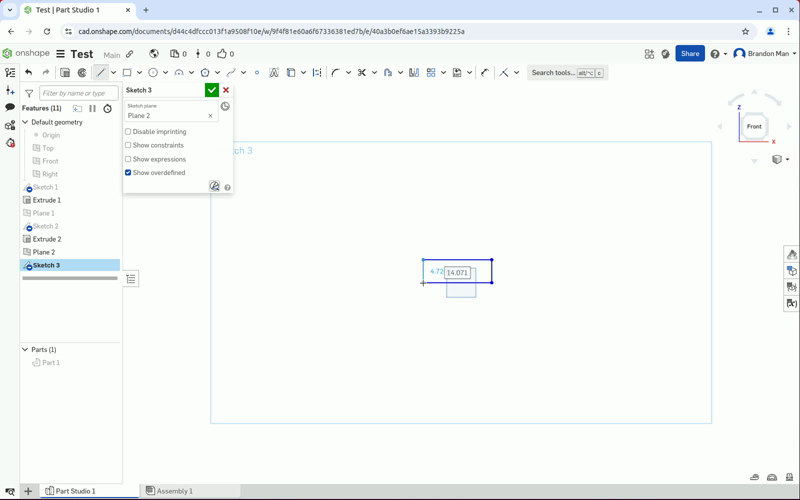
key_up(shift)
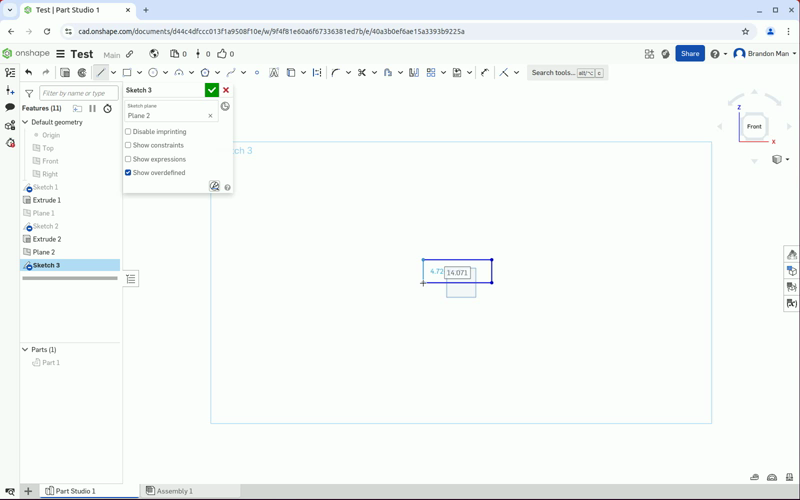
click(423, 282)
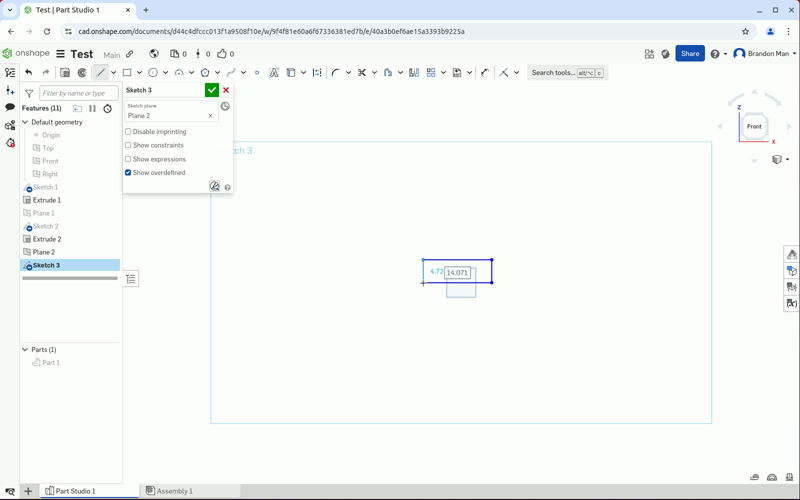
key(esc)
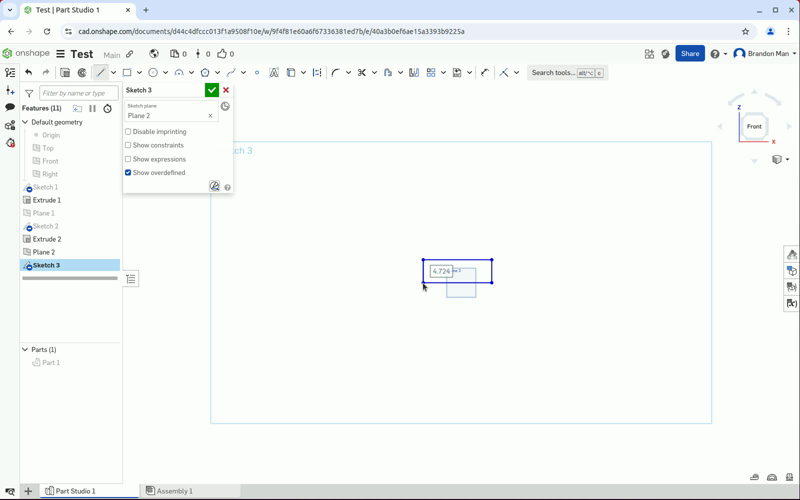
mouse_move(434, 277)
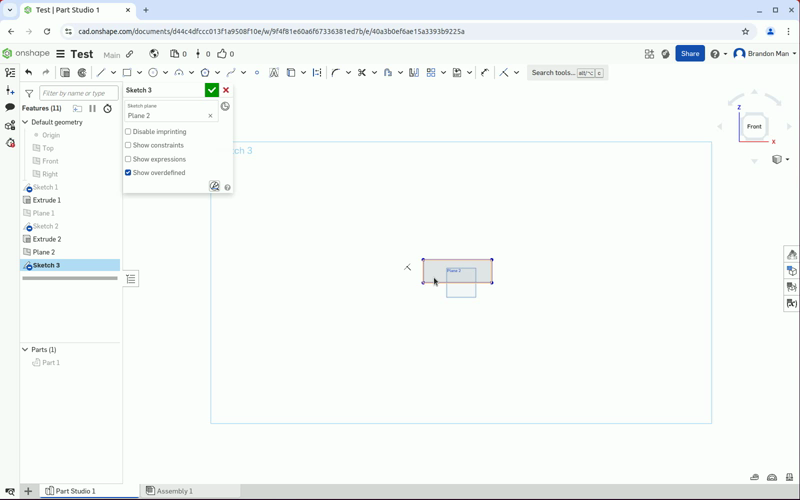
scroll(6)
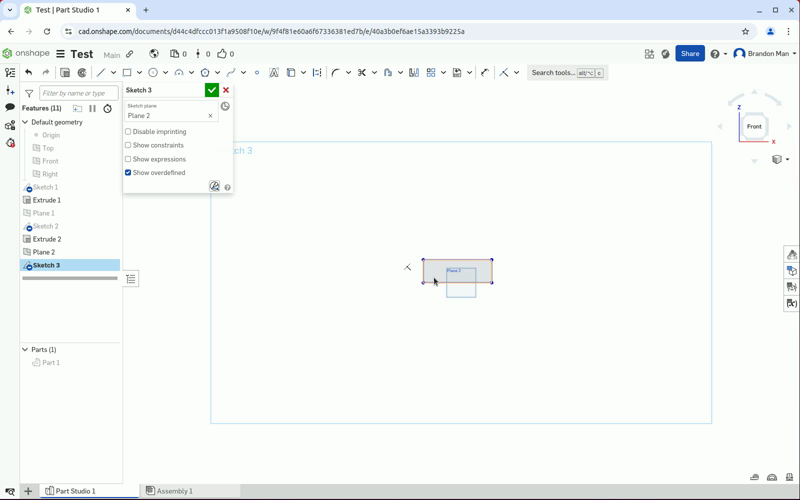
scroll(6)
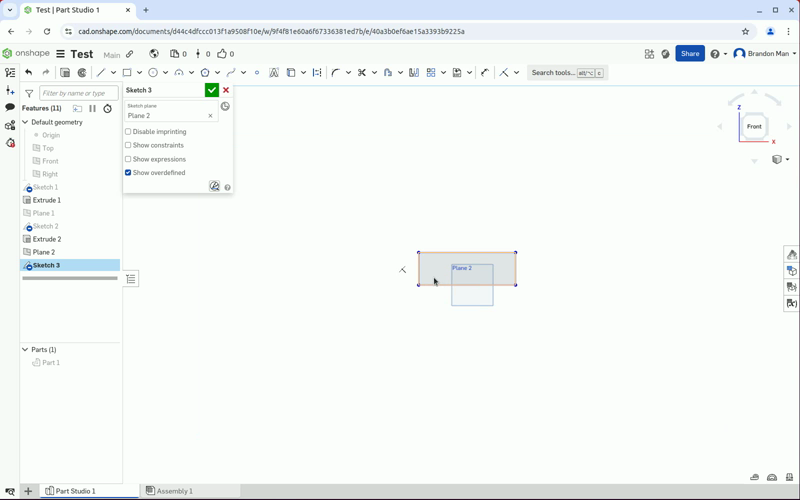
scroll(6)
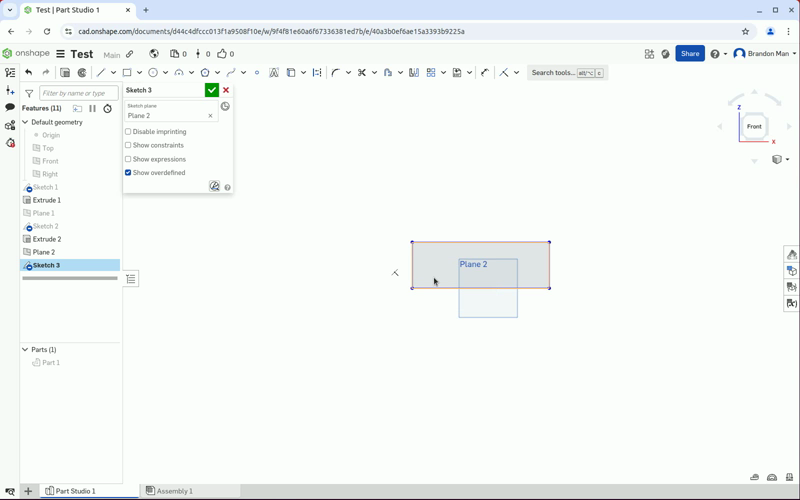
scroll(6)
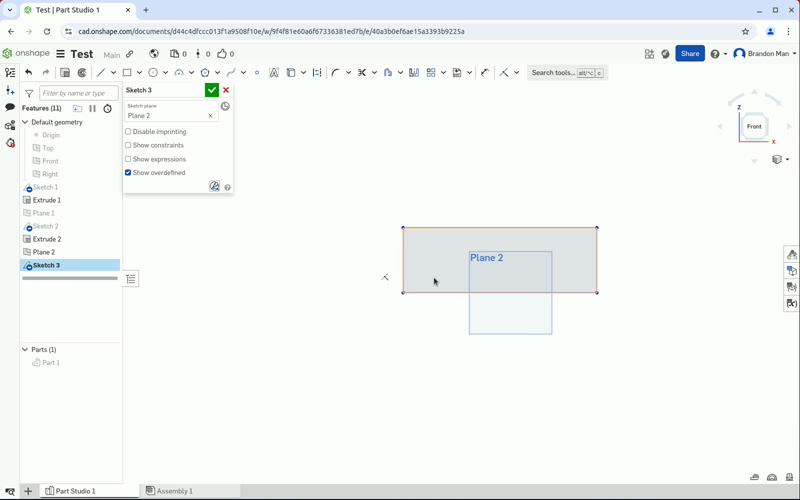
scroll(6)
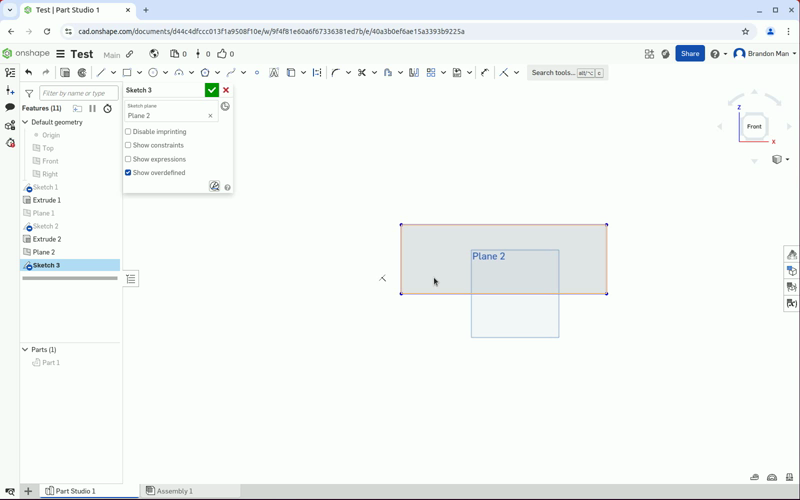
scroll(6)
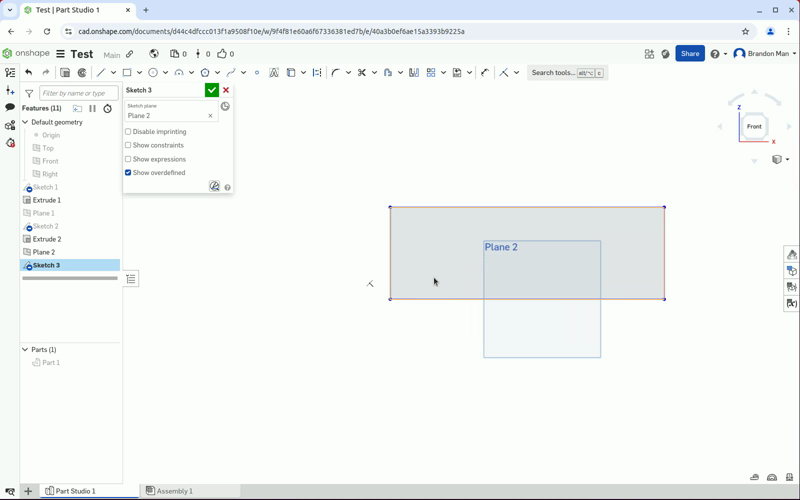
scroll(6)
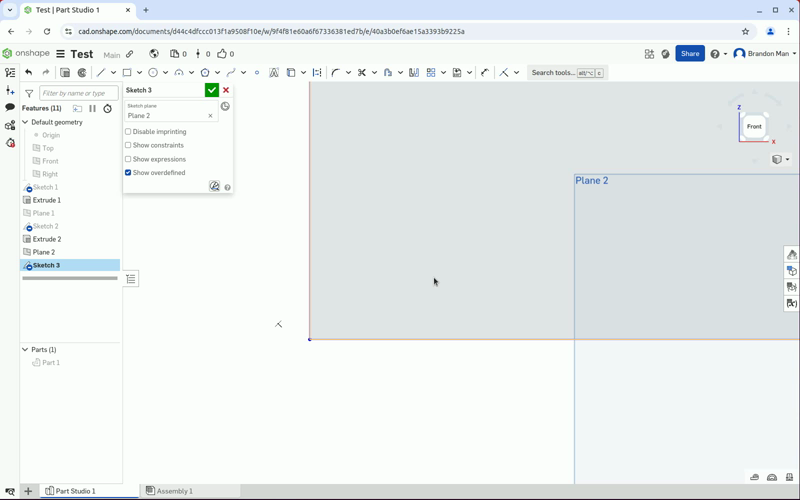
click(434, 277)
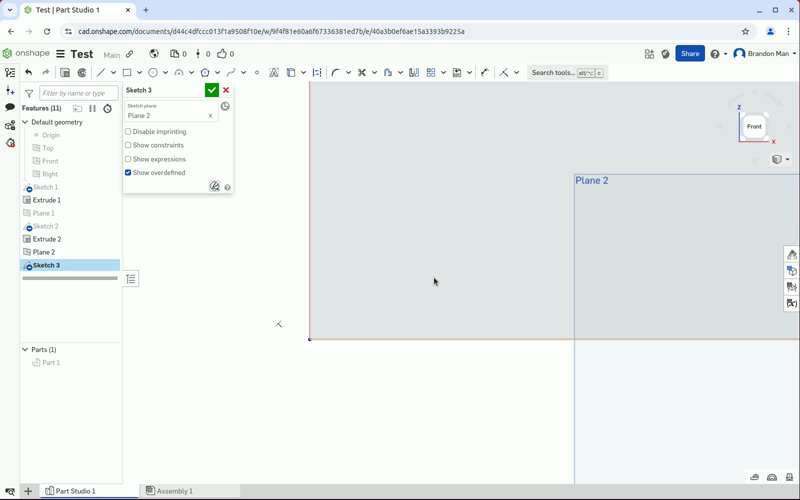
scroll(-6)
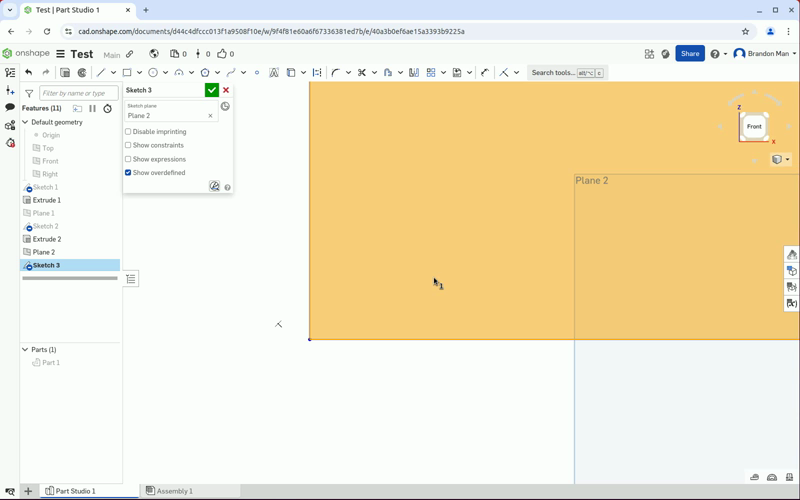
scroll(-6)
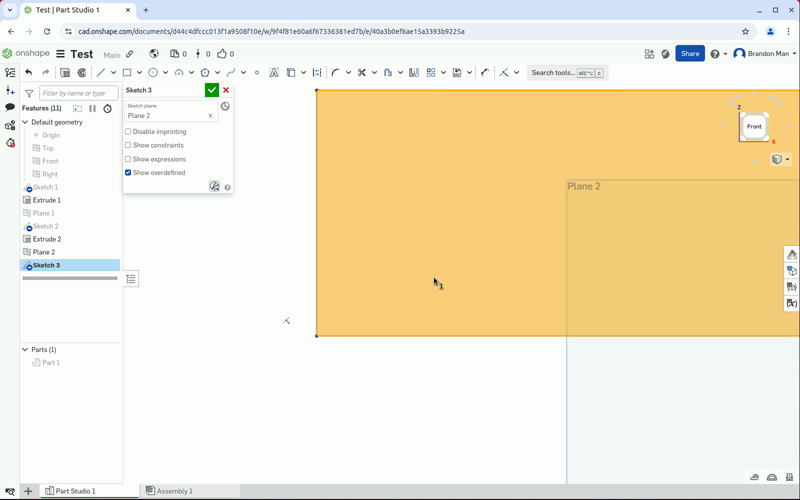
scroll(-6)
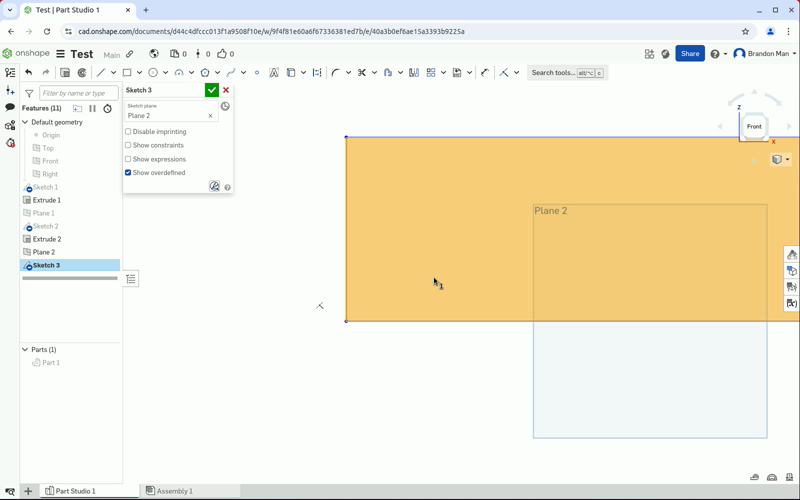
scroll(-6)
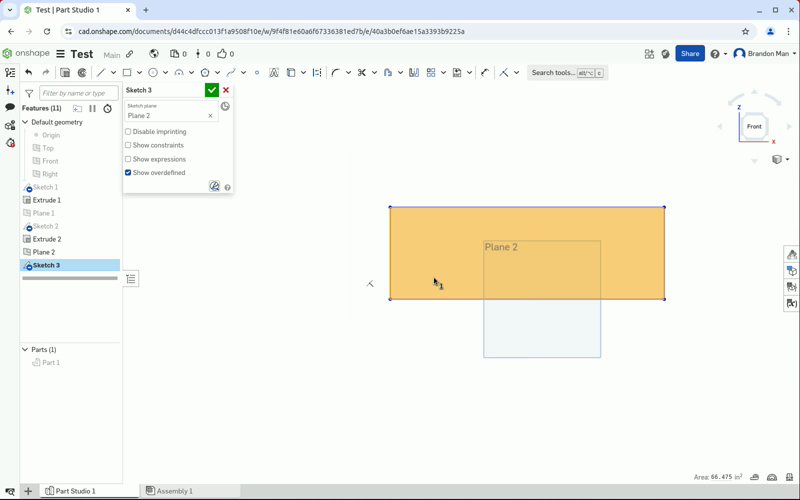
scroll(-6)
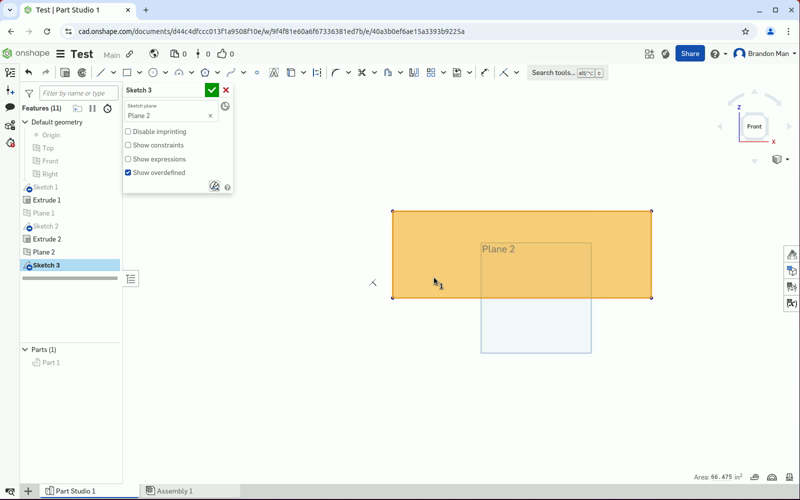
scroll(-6)
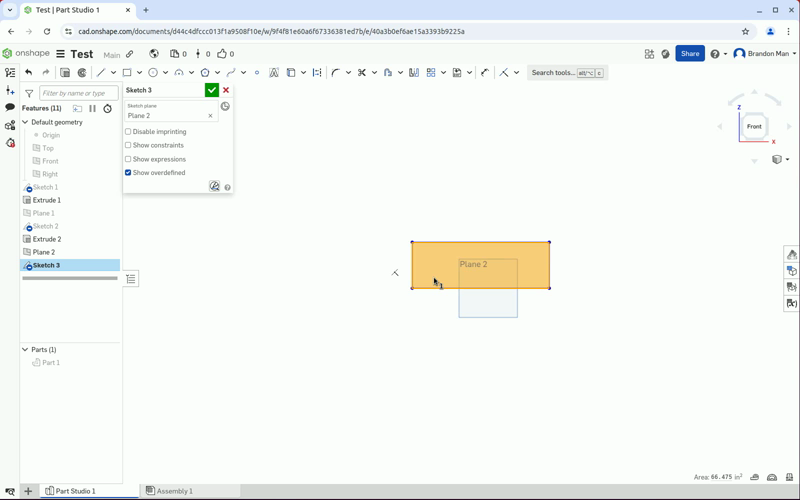
scroll(-6)
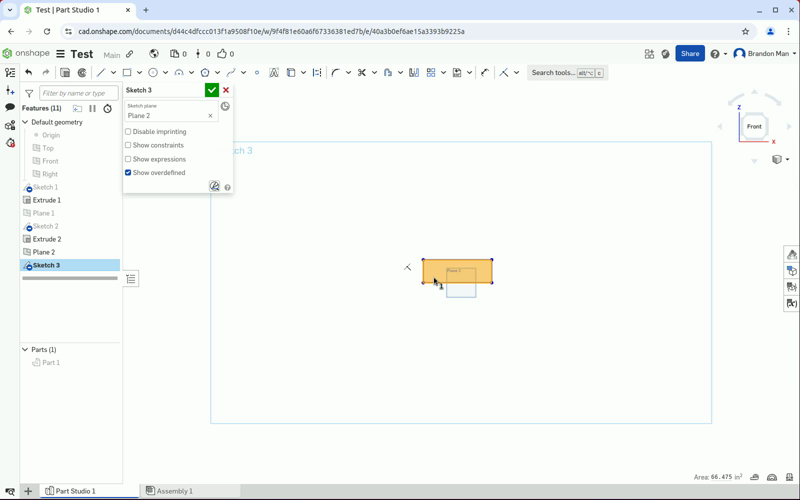
mouse_move(73, 352)
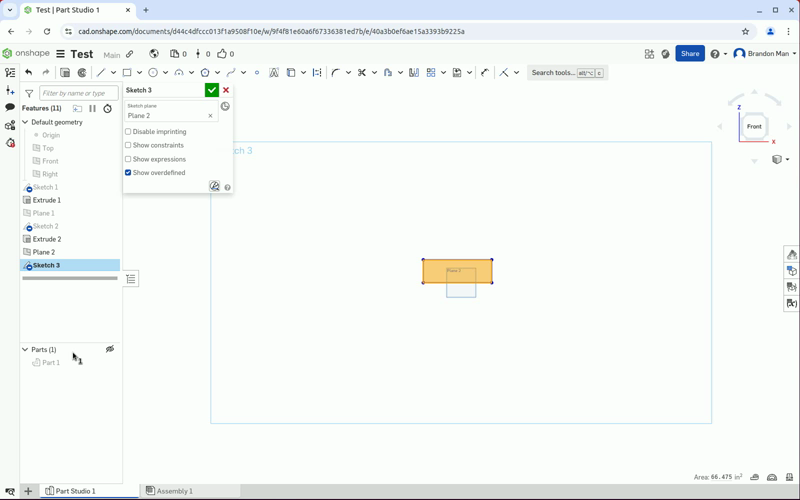
key(shift+y)
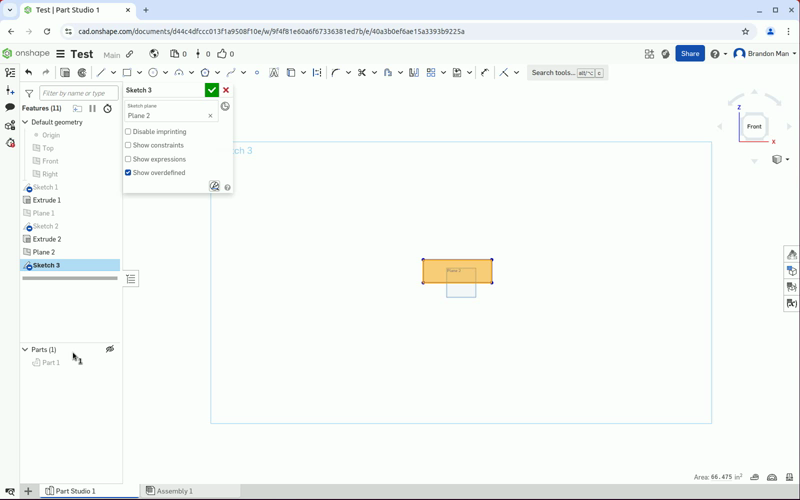
key(shift+e)
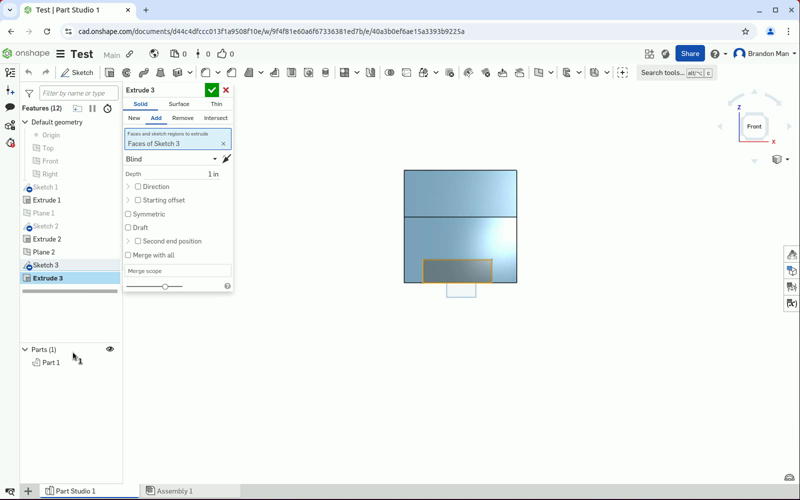
mouse_move(143, 106)
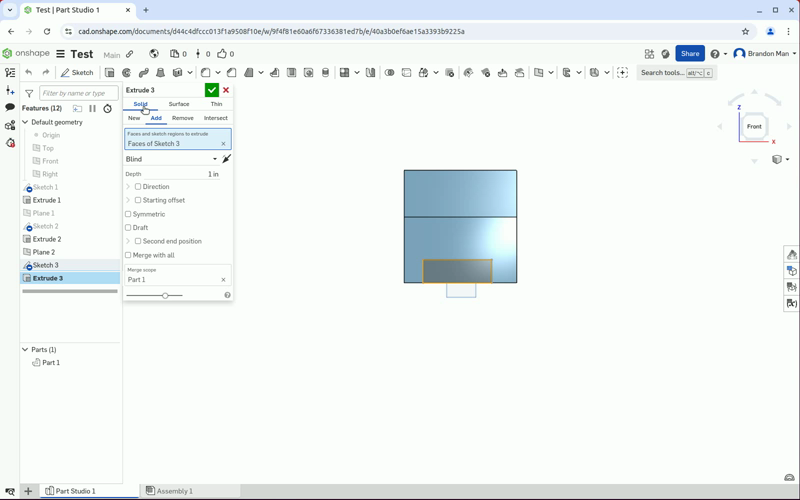
click(143, 106)
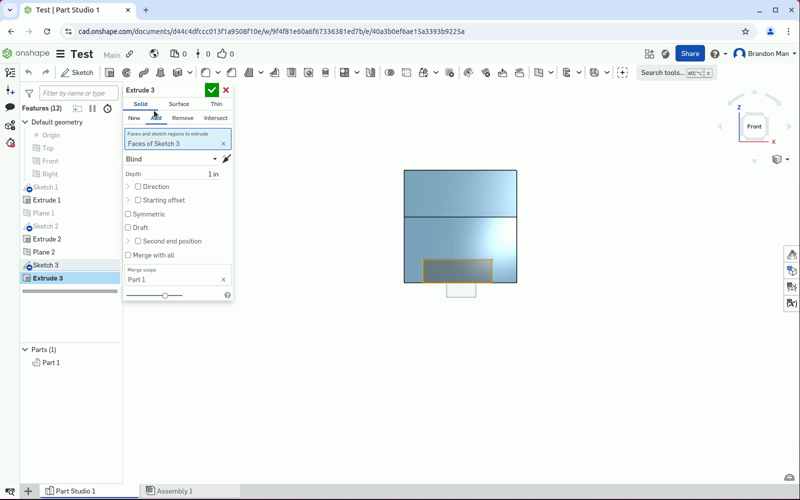
mouse_move(186, 120)
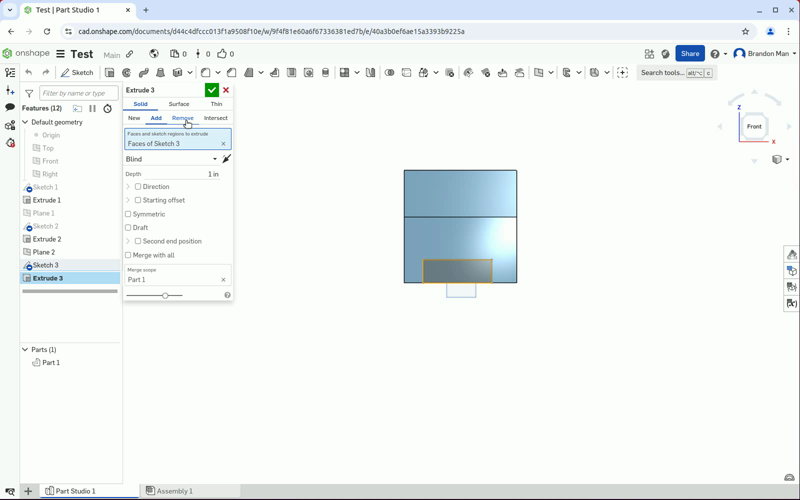
click(186, 120)
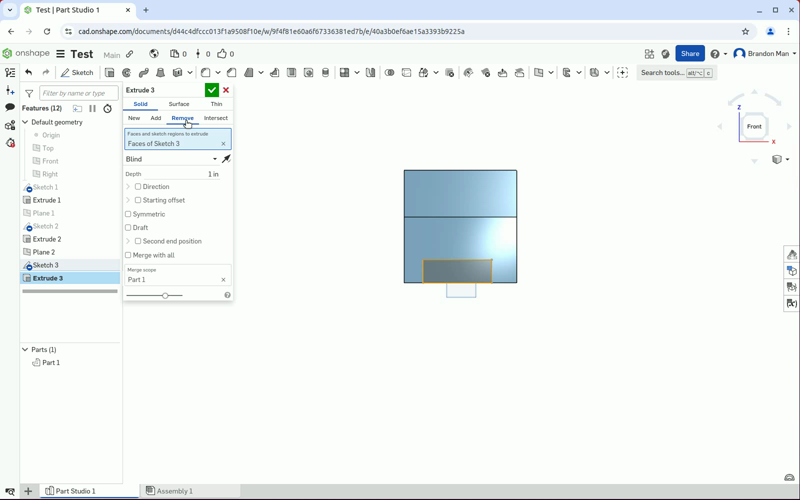
key(tab, 4)
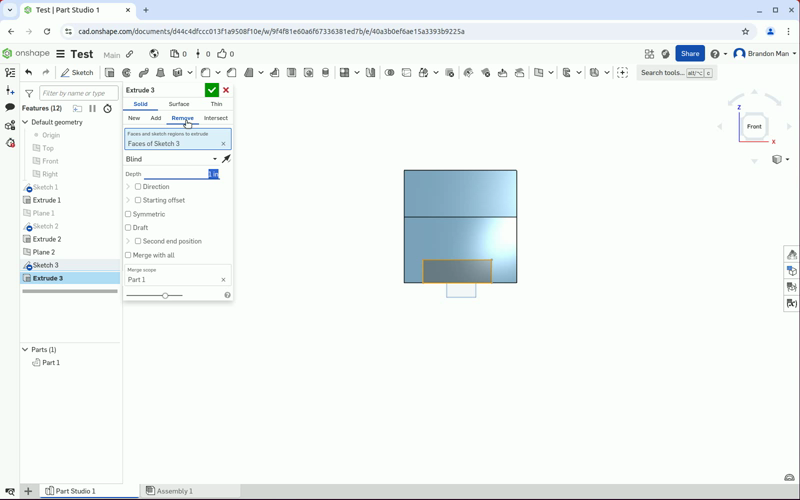
text(5.777)
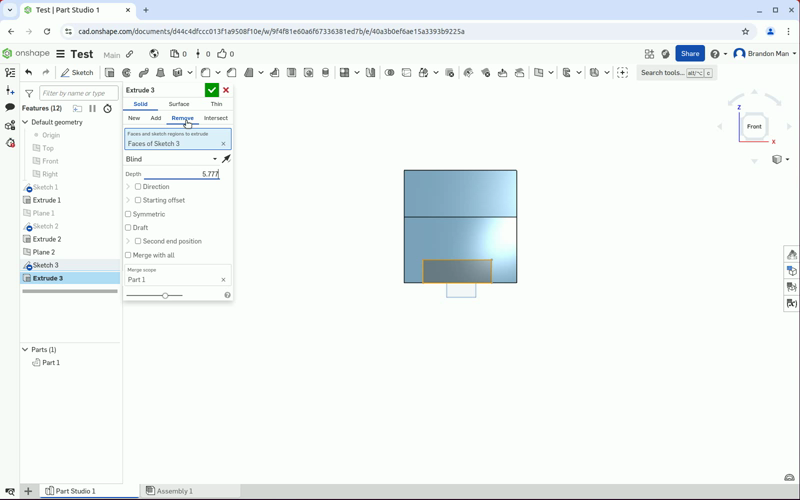
key(tab, 6)
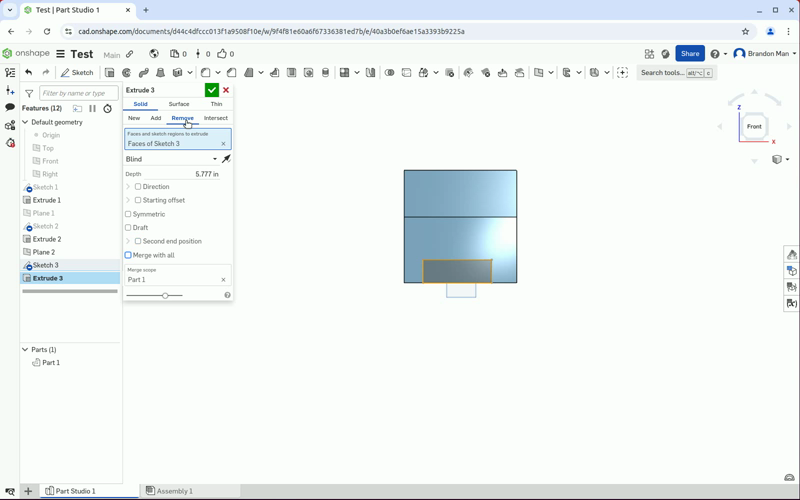
key(space)
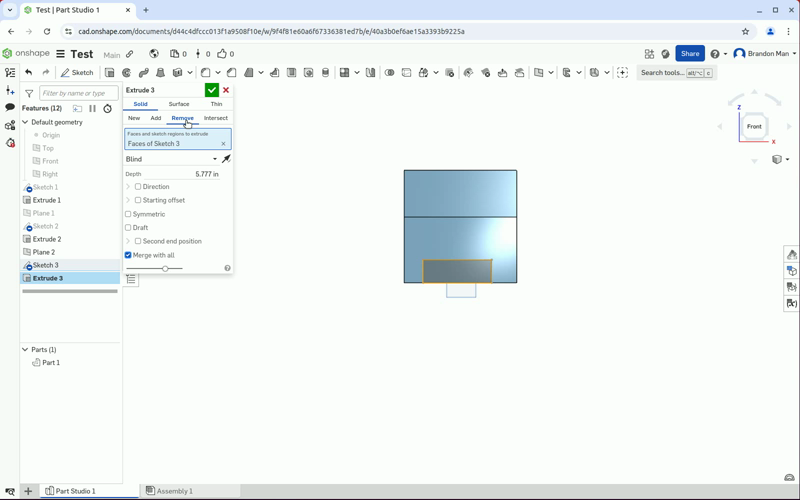
key(enter)
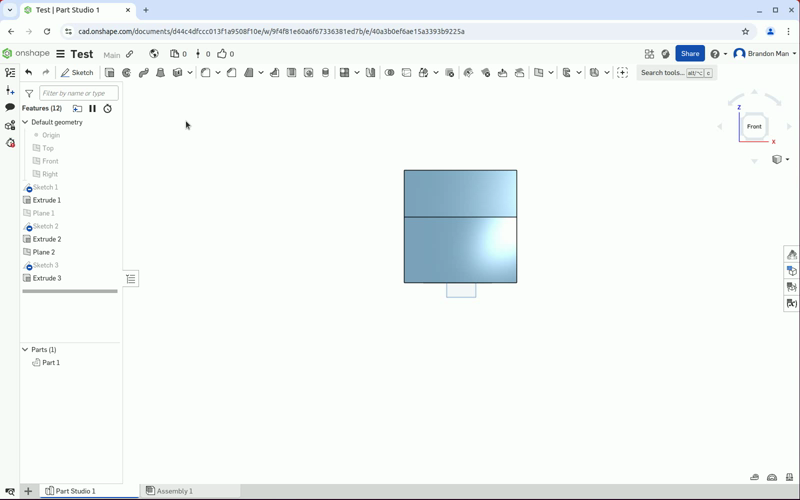
key(shift+h)
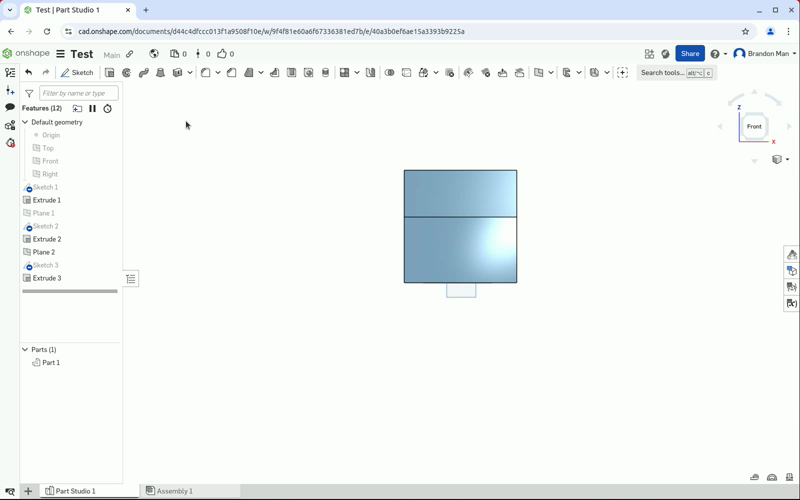
key(shift+h)
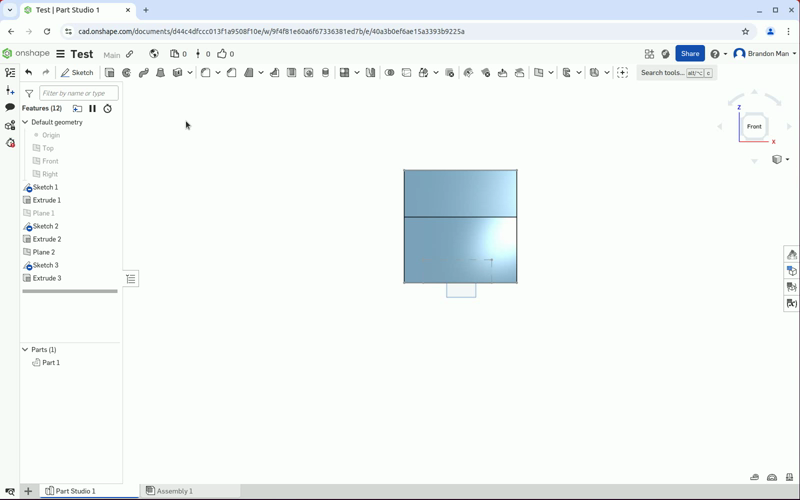
key(shift+7)
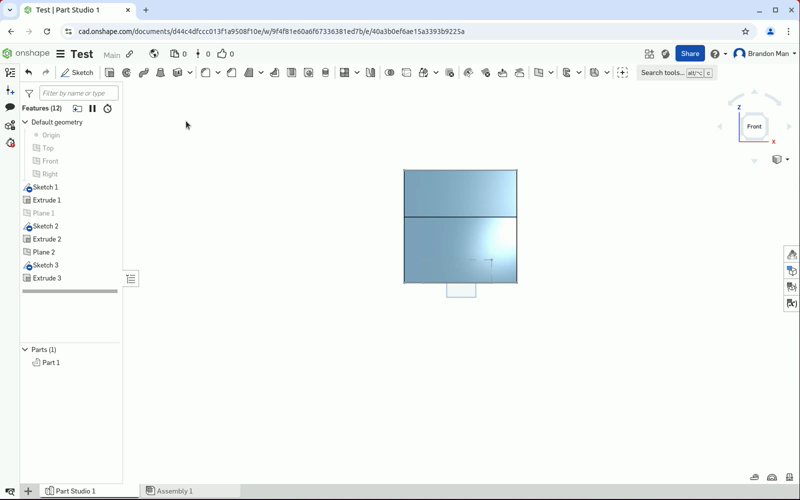
key(left, 2)
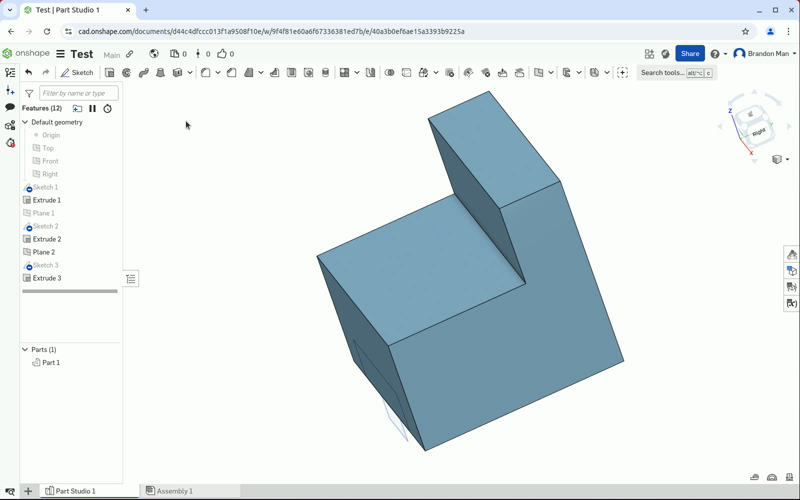
key(down, 2)
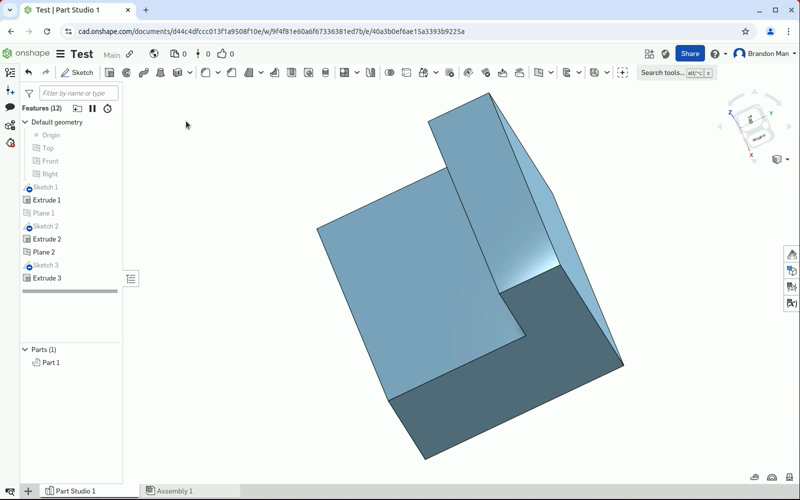
key(up, 2)
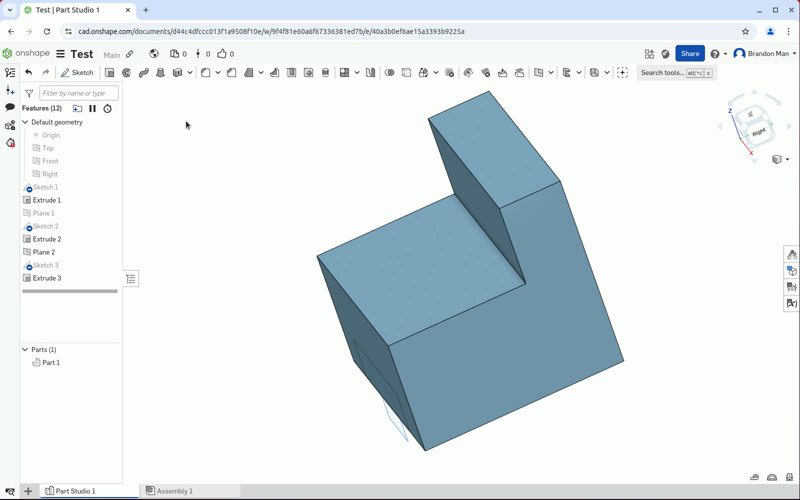
key(right, 2)
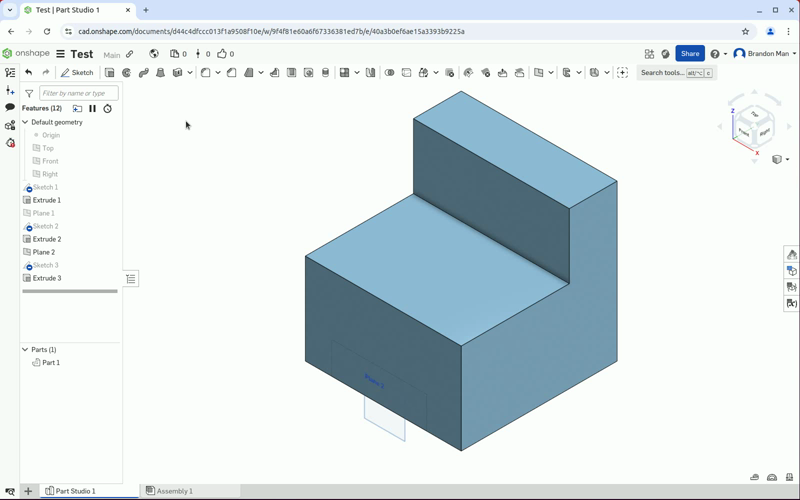
mouse_move(73, 189)
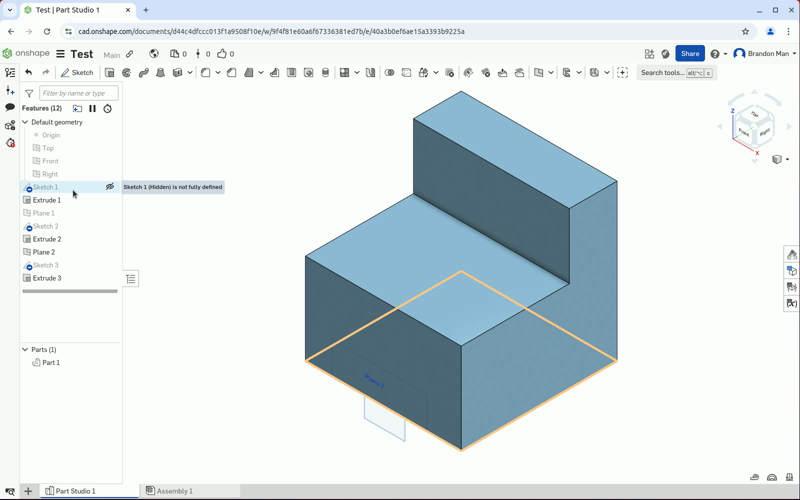
click(73, 189)